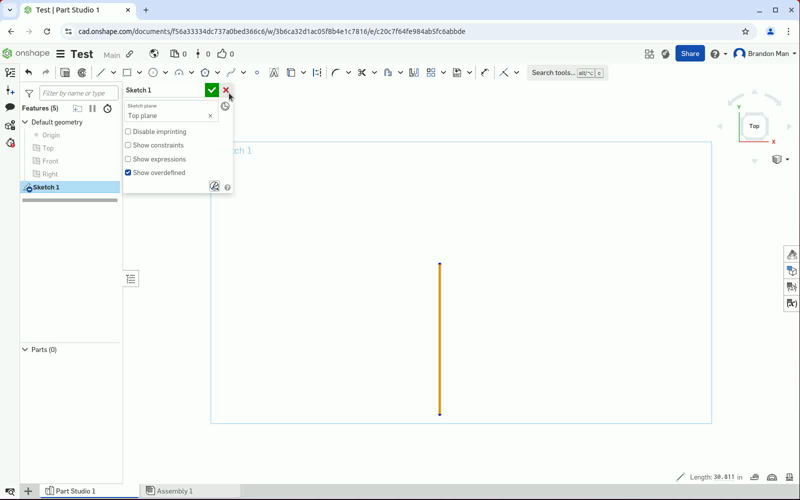
key(shift+h)
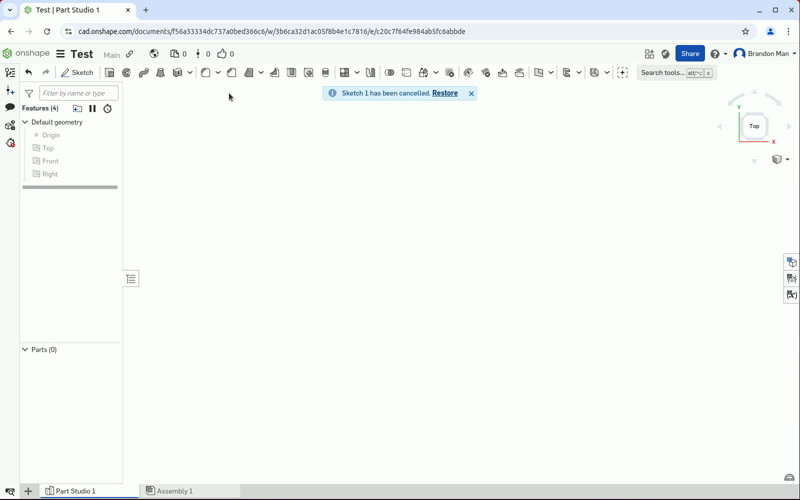
mouse_move(73, 352)
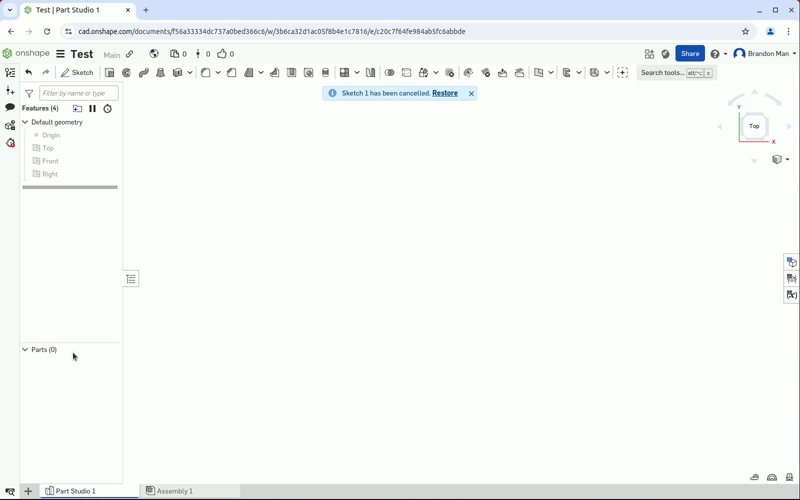
key(y)
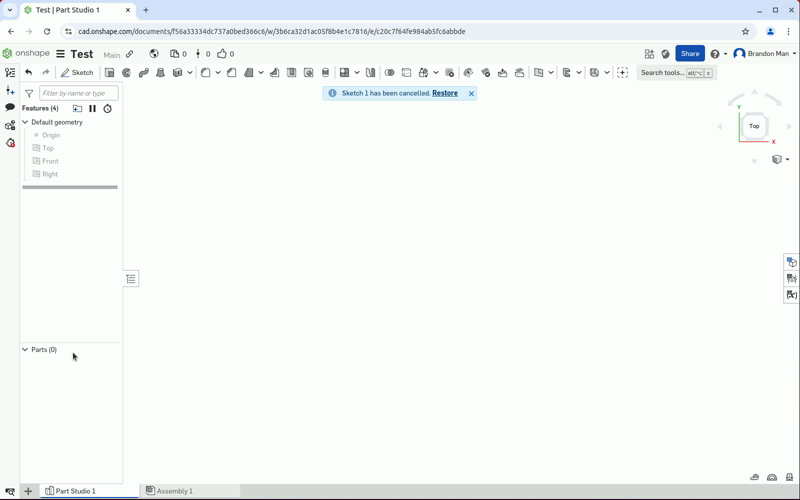
key(shift+p)
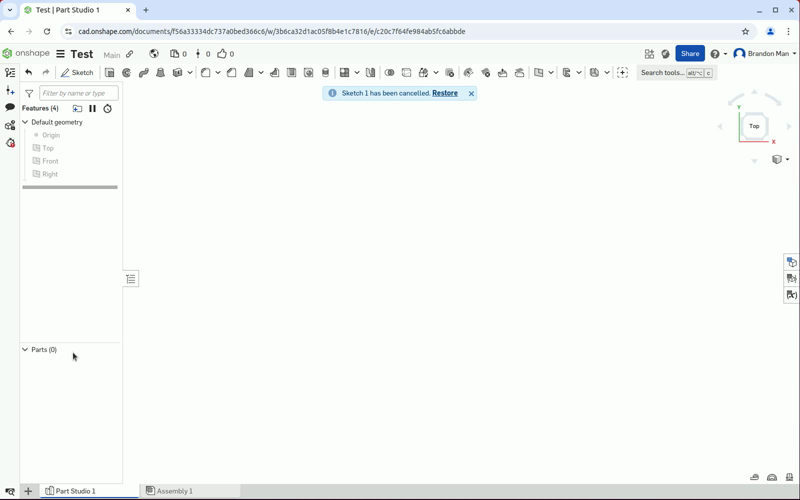
key(space)
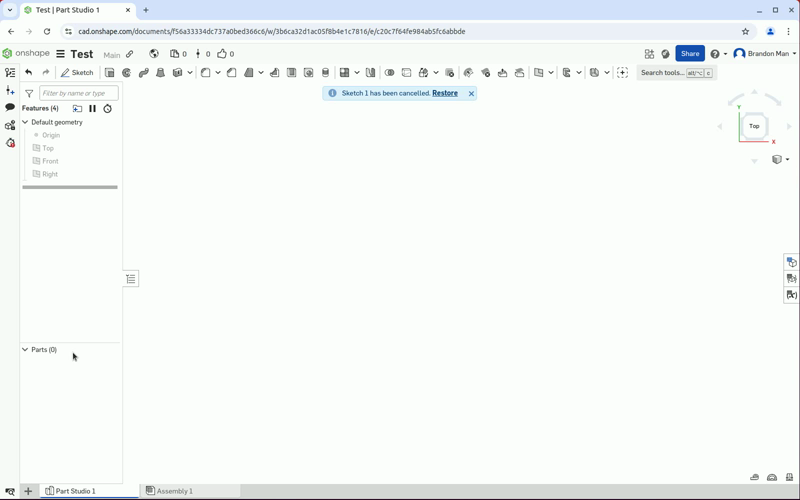
key_down(shift)
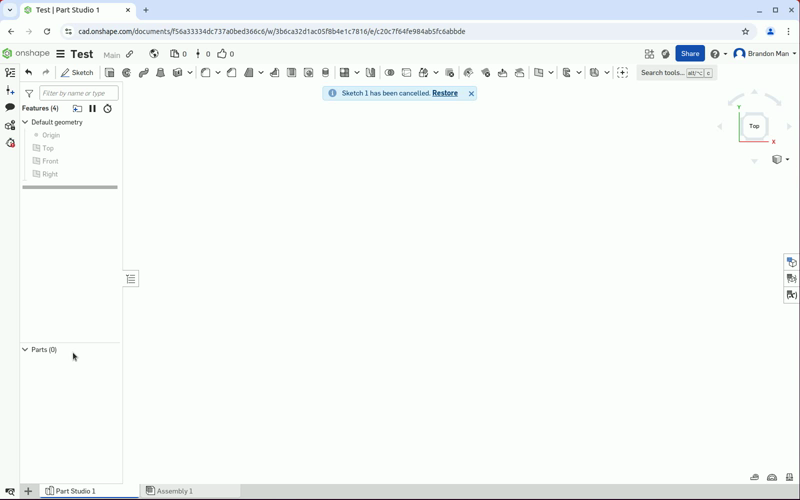
key(up)
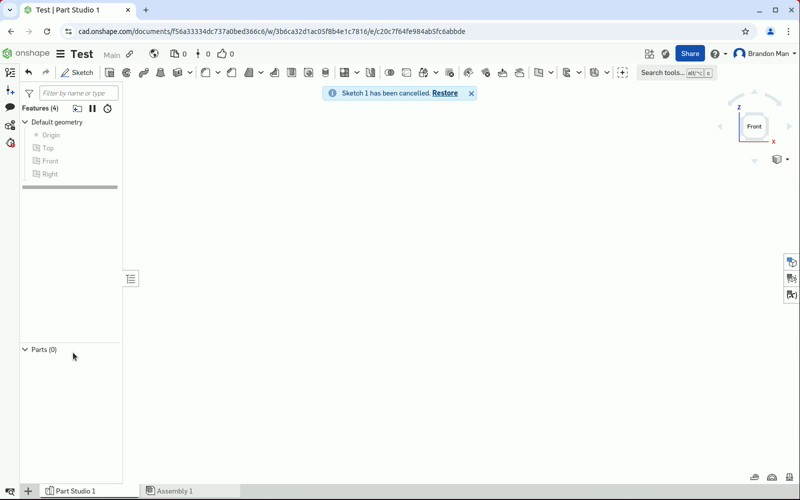
key_up(shift)
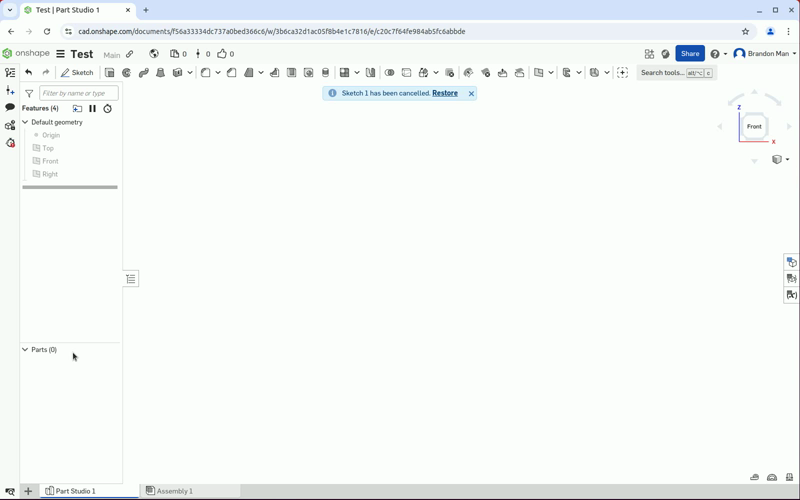
mouse_move(73, 352)
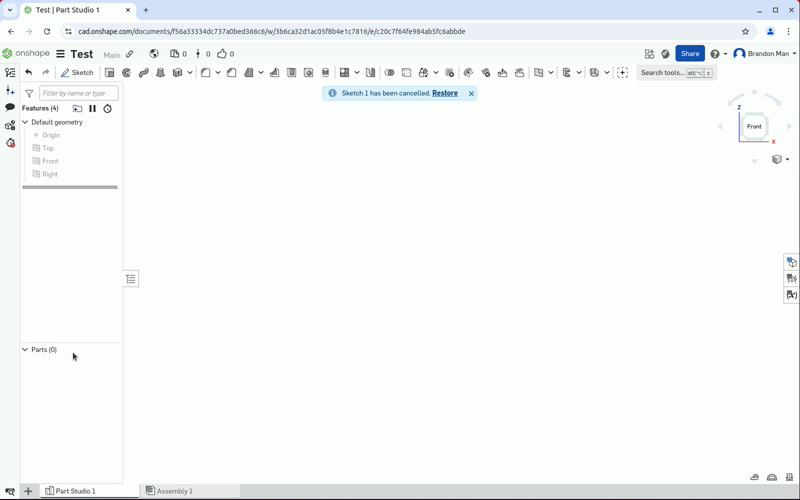
key(shift+y)
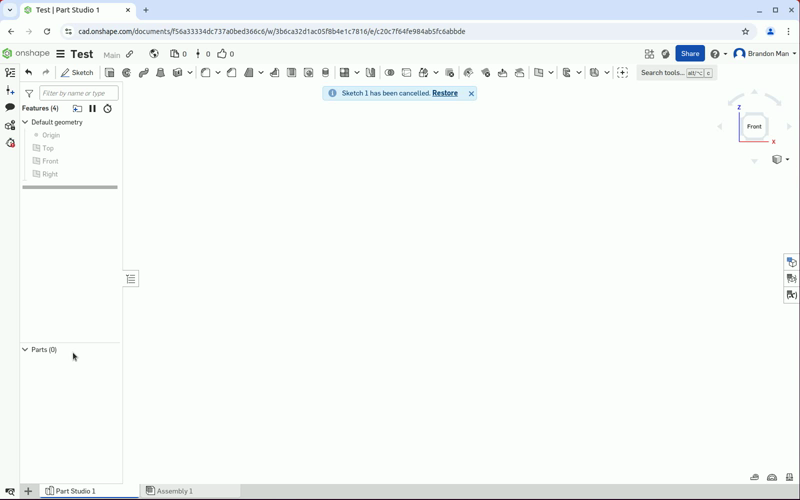
key(shift+s)
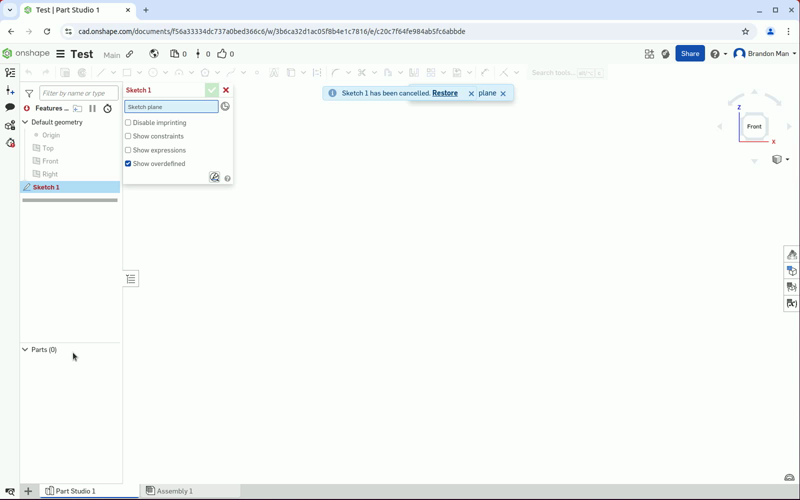
mouse_move(73, 163)
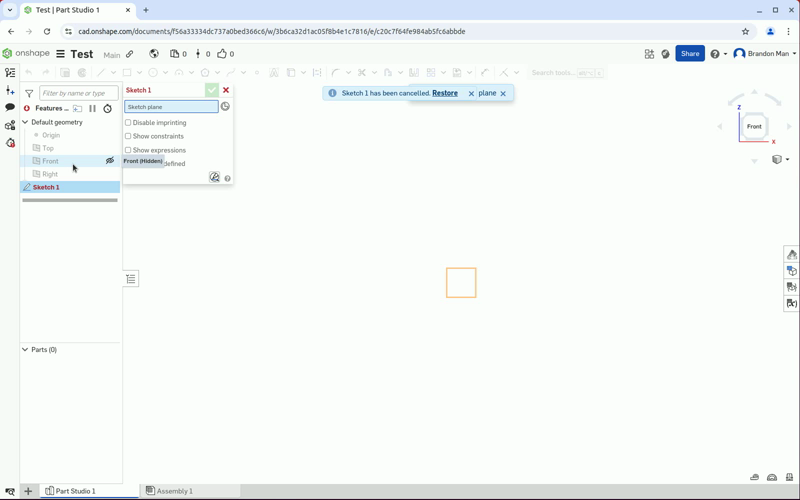
click(73, 163)
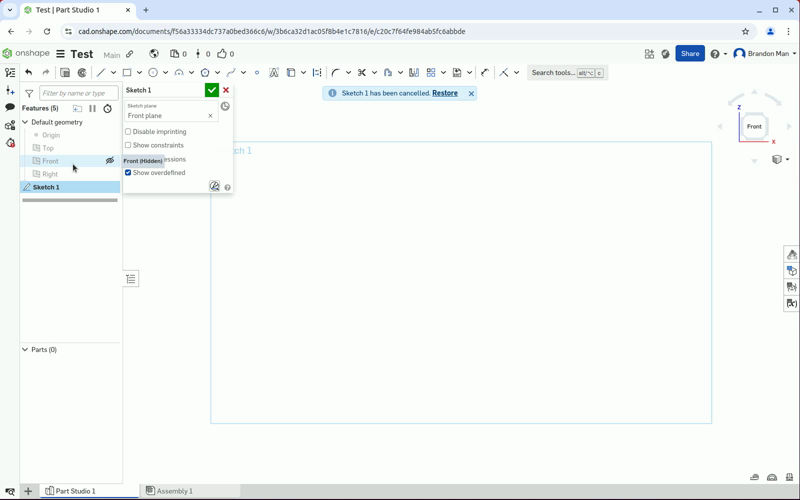
mouse_move(73, 352)
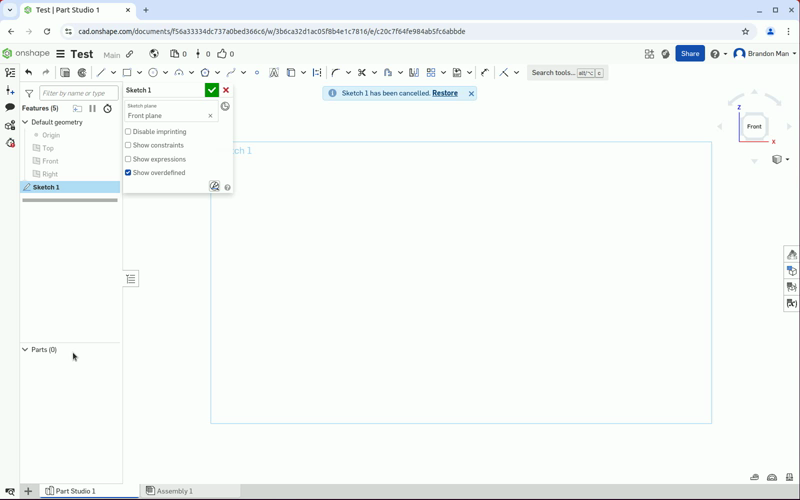
key(y)
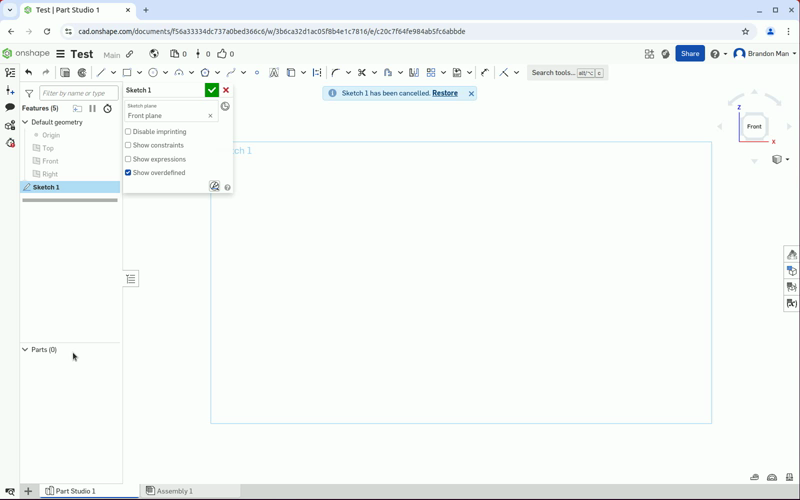
key(l)
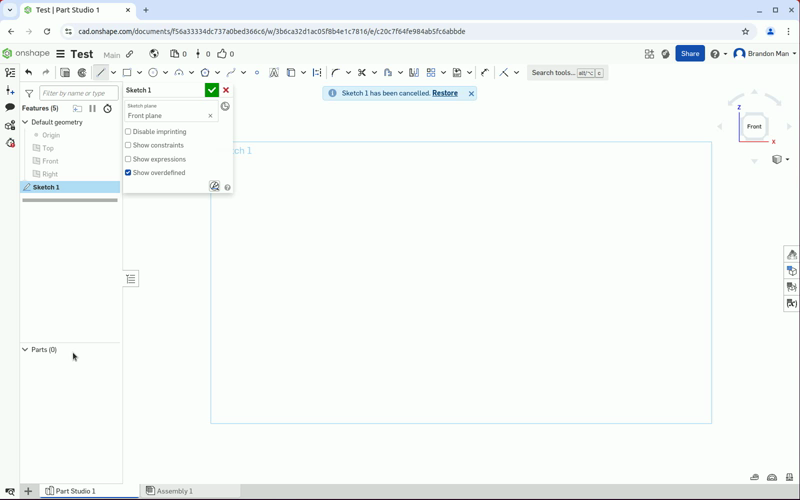
key_down(shift)
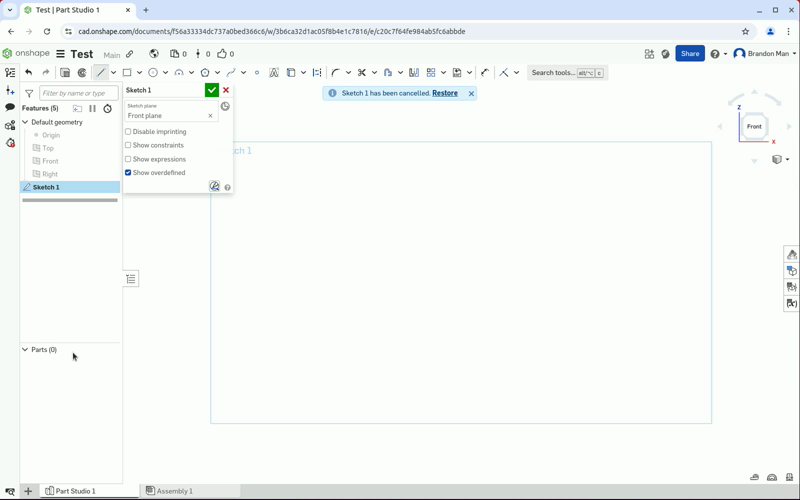
mouse_move(372, 395)
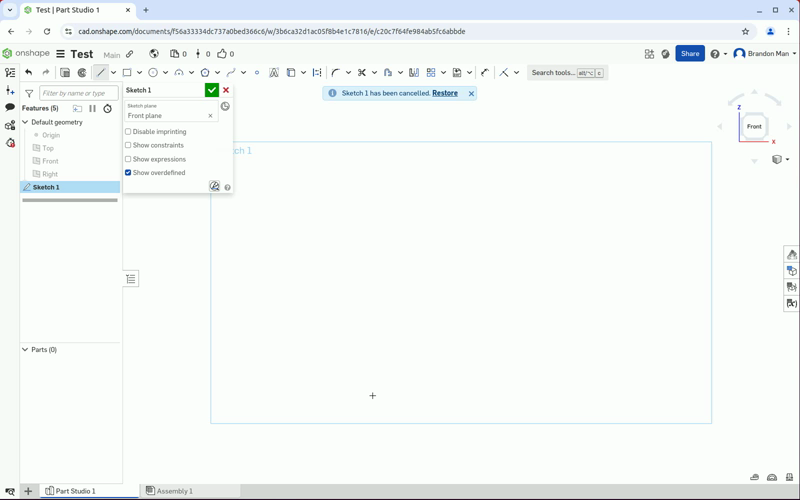
click(372, 395)
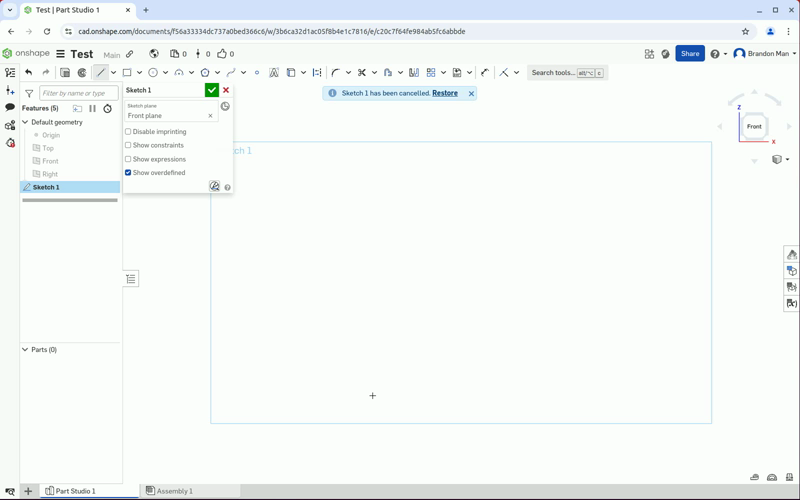
key_up(shift)
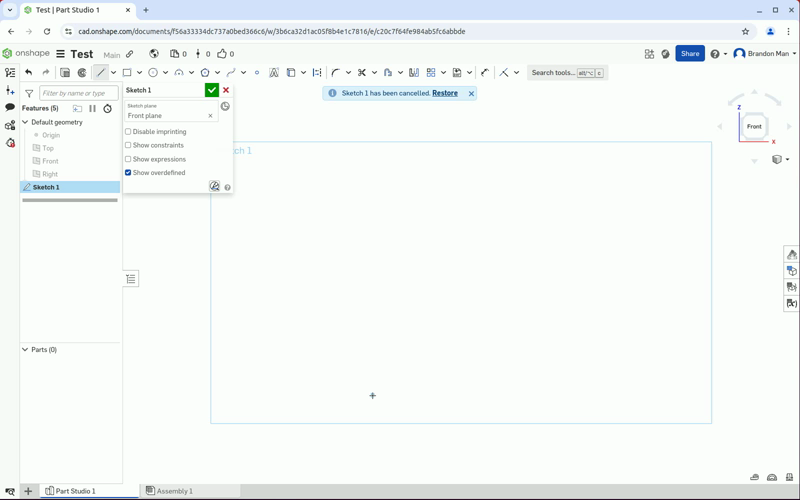
key_down(shift)
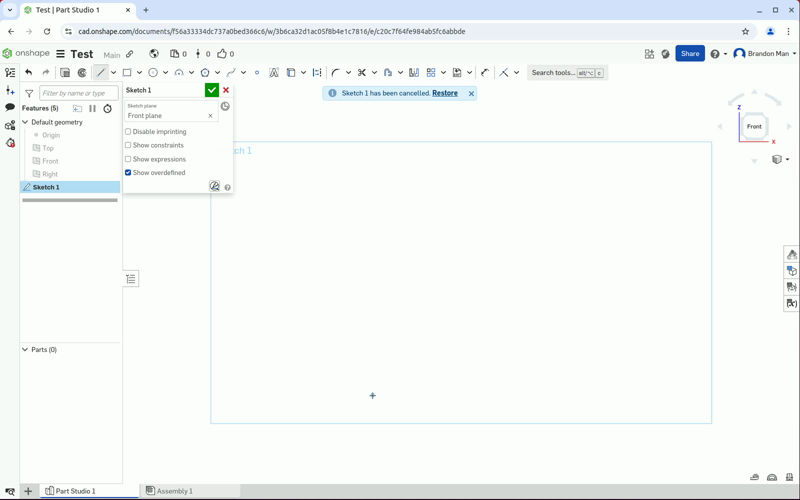
mouse_move(563, 395)
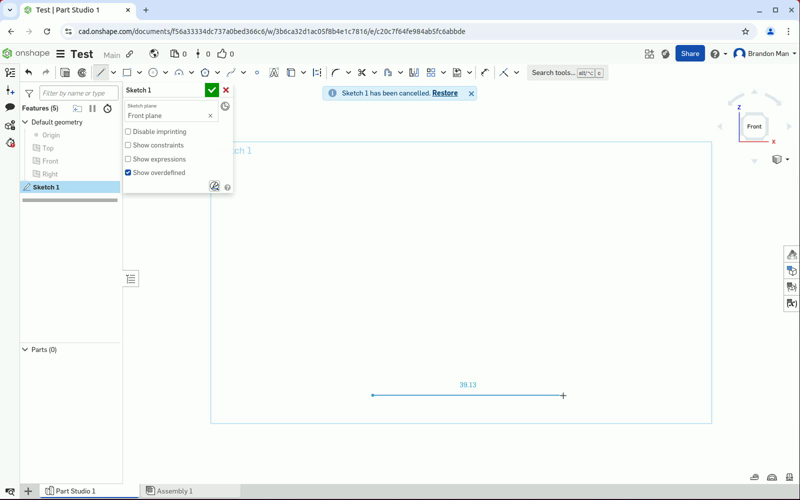
click(563, 395)
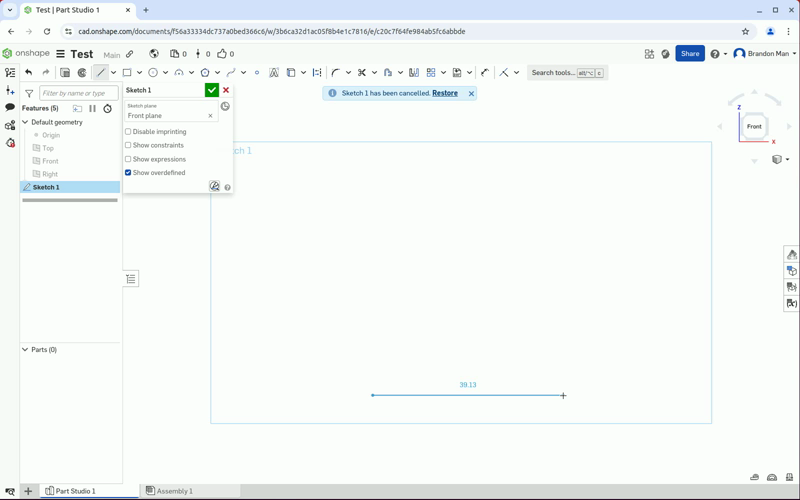
key_up(shift)
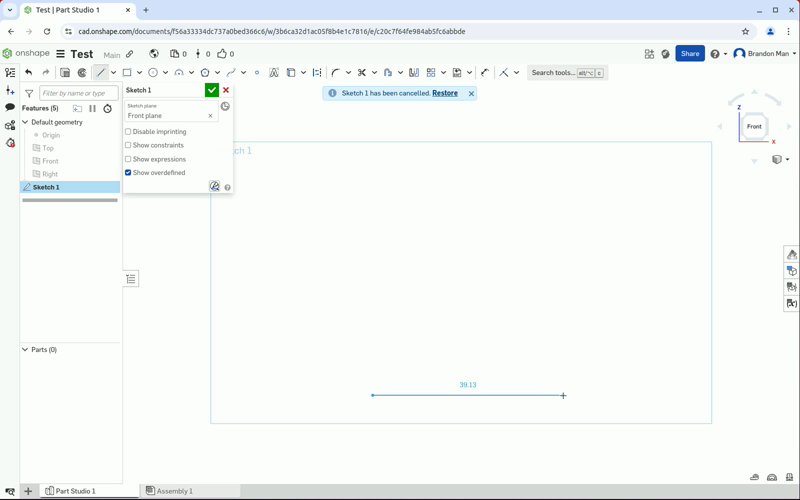
key_down(shift)
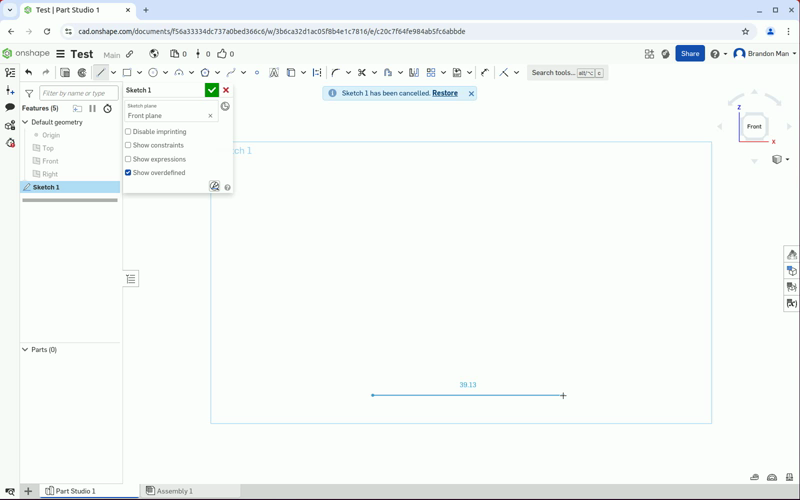
mouse_move(563, 187)
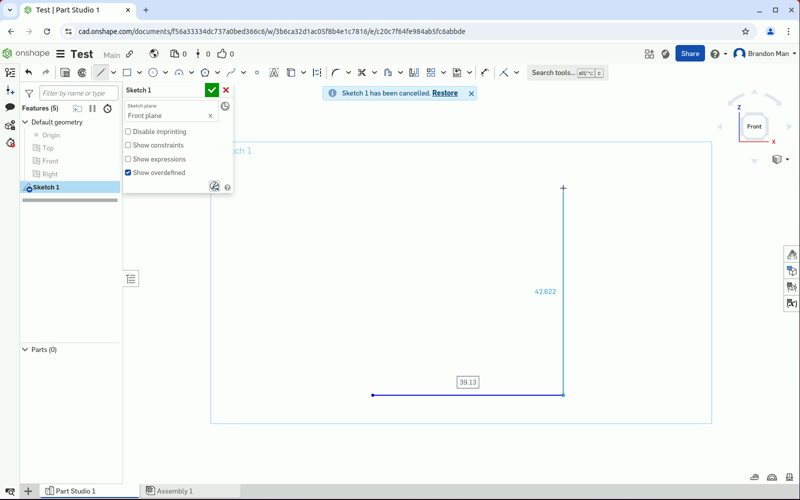
click(563, 187)
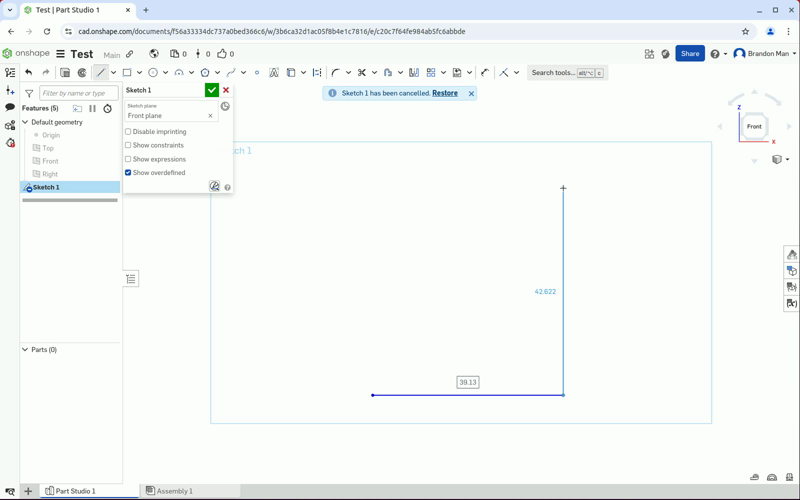
key_up(shift)
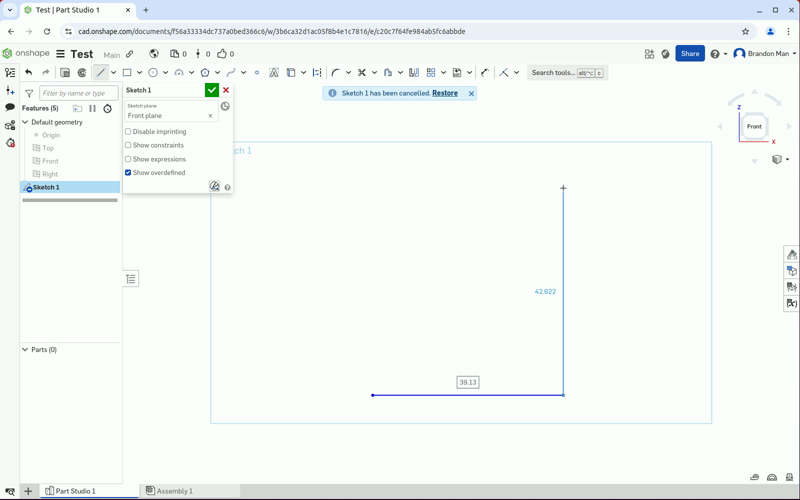
key_down(shift)
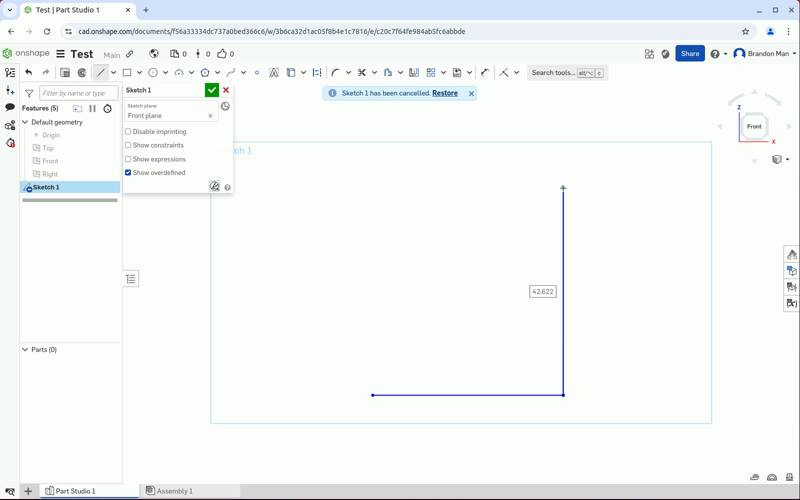
mouse_move(372, 187)
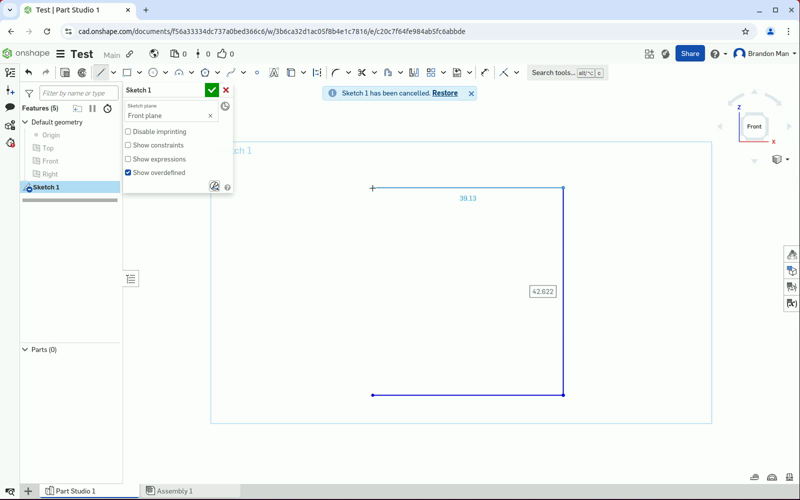
click(372, 187)
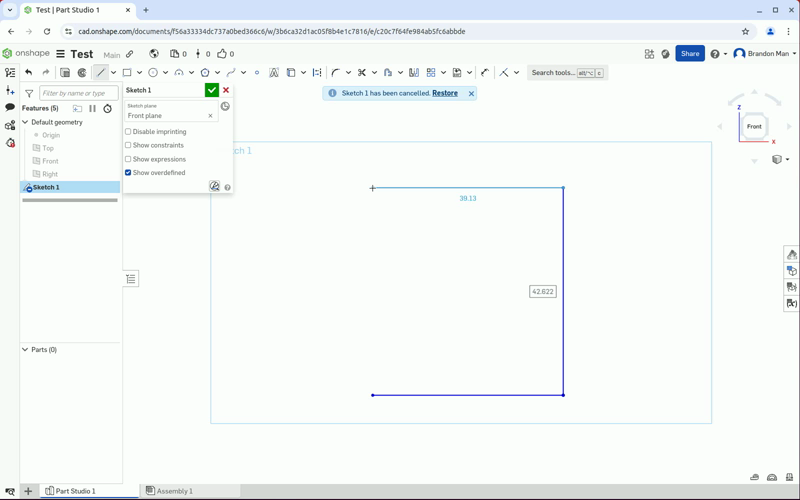
key_up(shift)
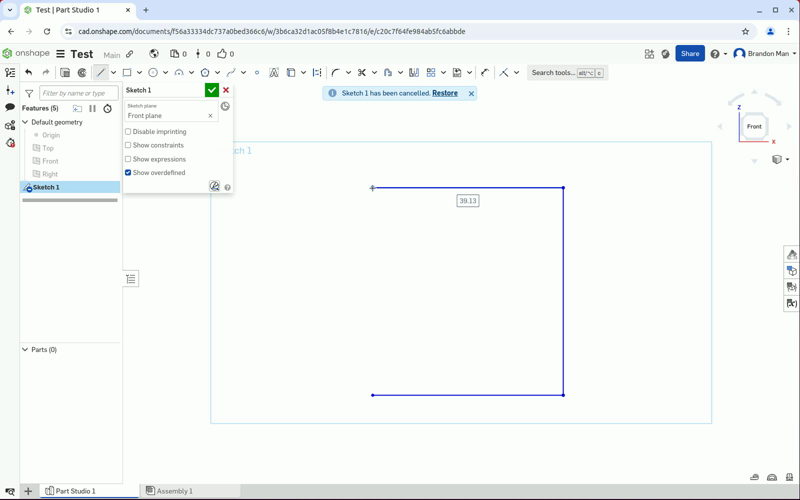
key_down(shift)
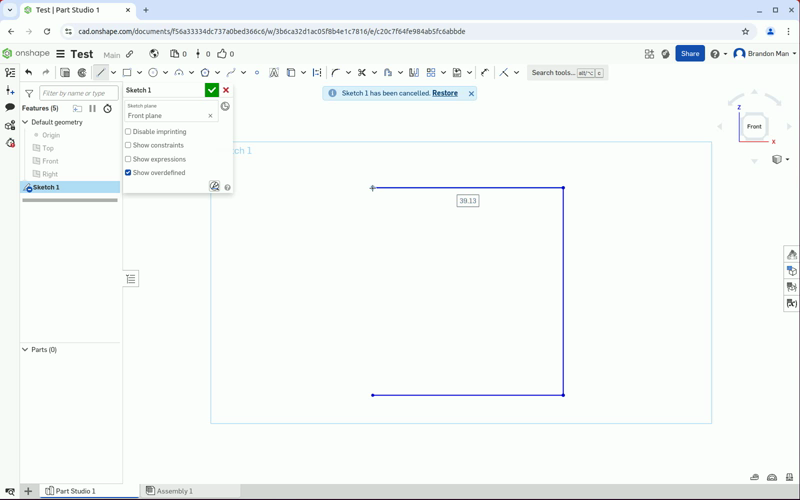
mouse_move(372, 395)
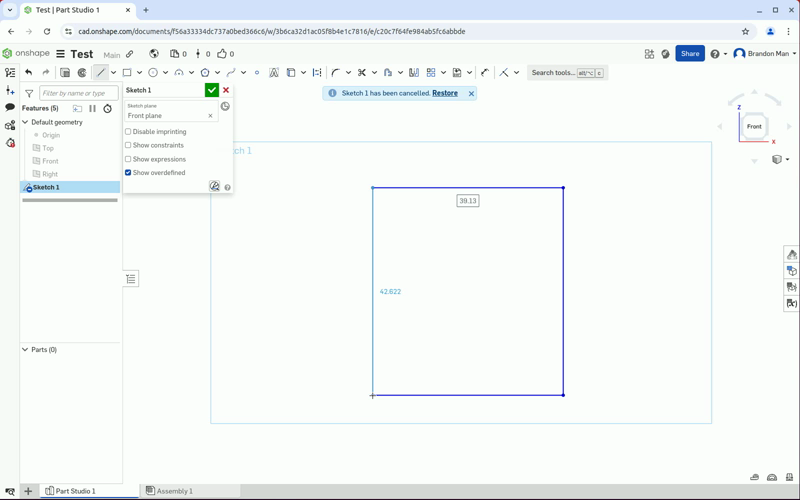
key_up(shift)
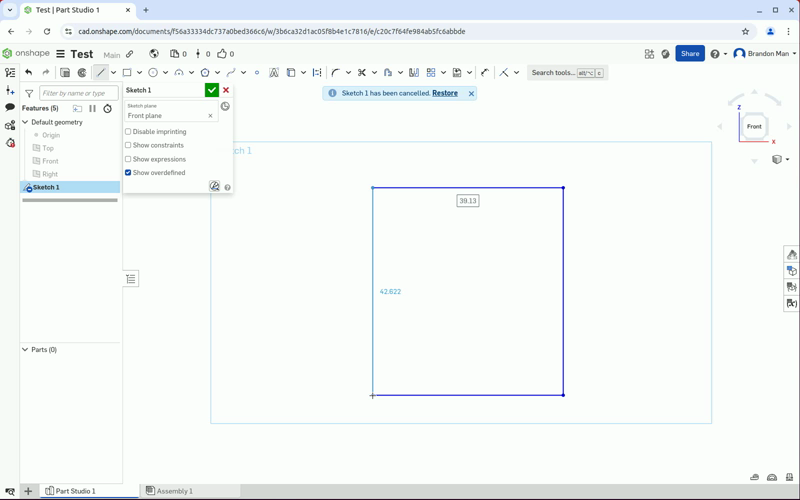
click(372, 395)
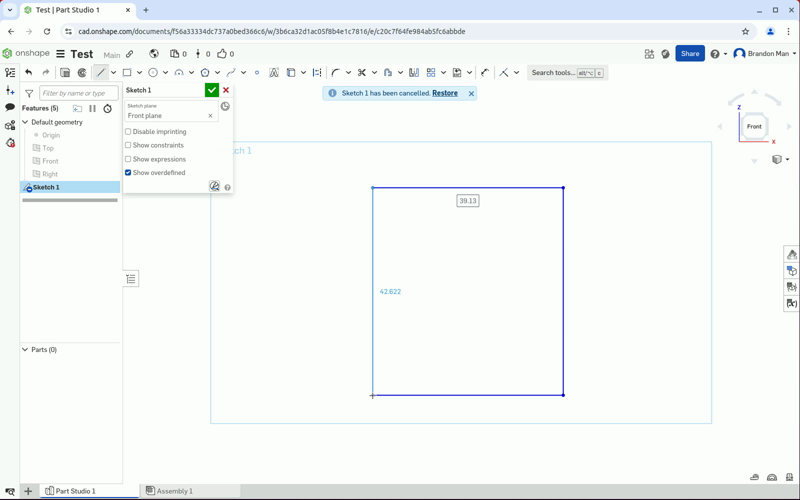
key(esc)
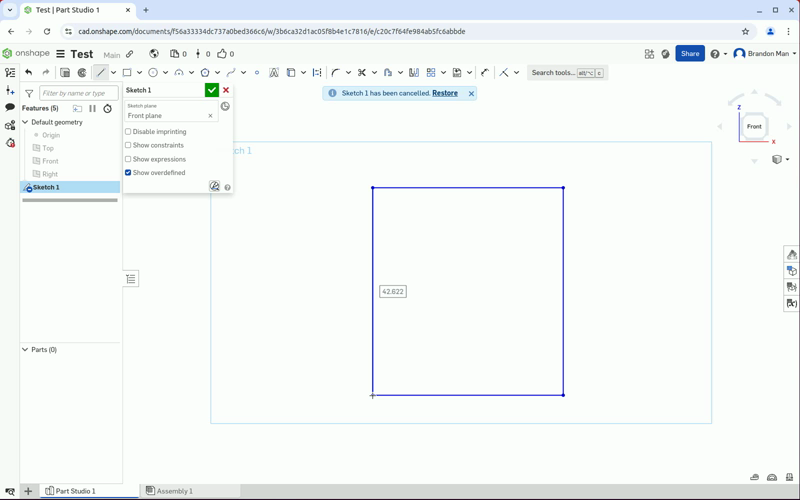
mouse_move(466, 316)
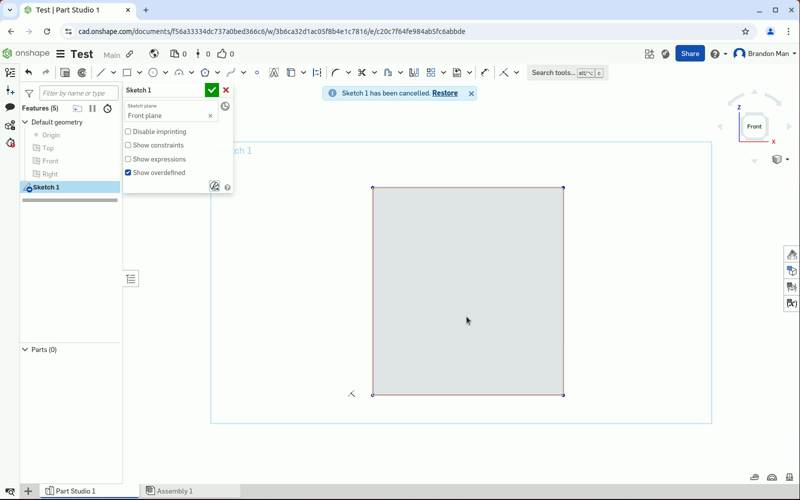
click(466, 316)
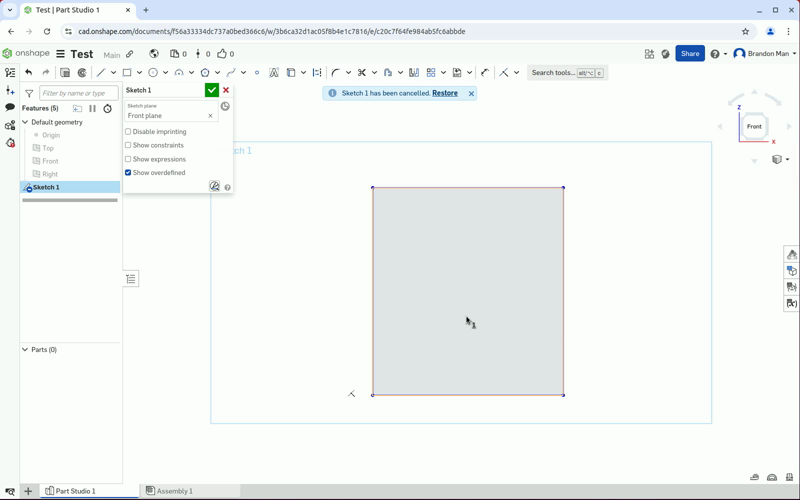
mouse_move(73, 352)
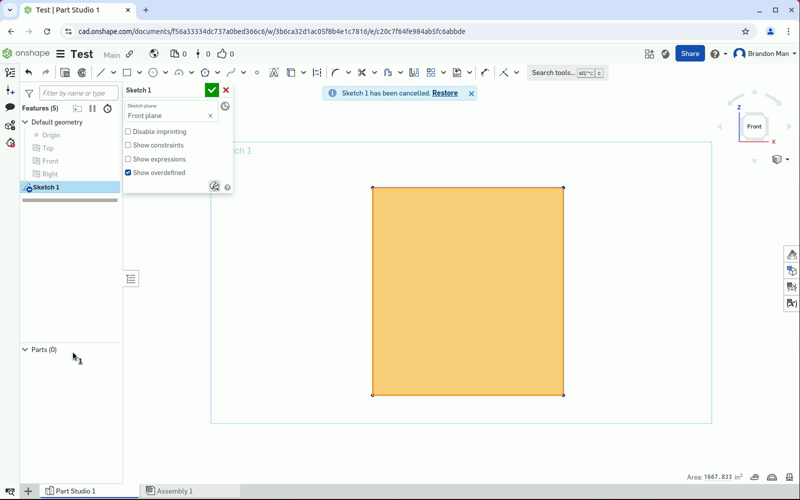
key(shift+y)
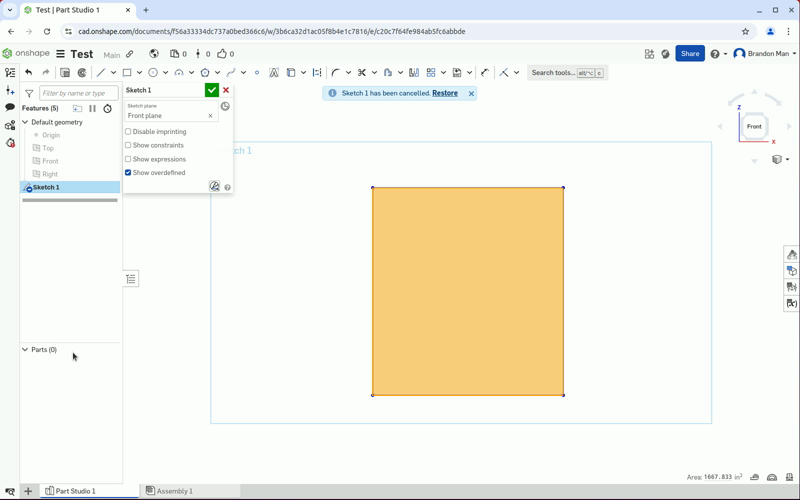
key(shift+e)
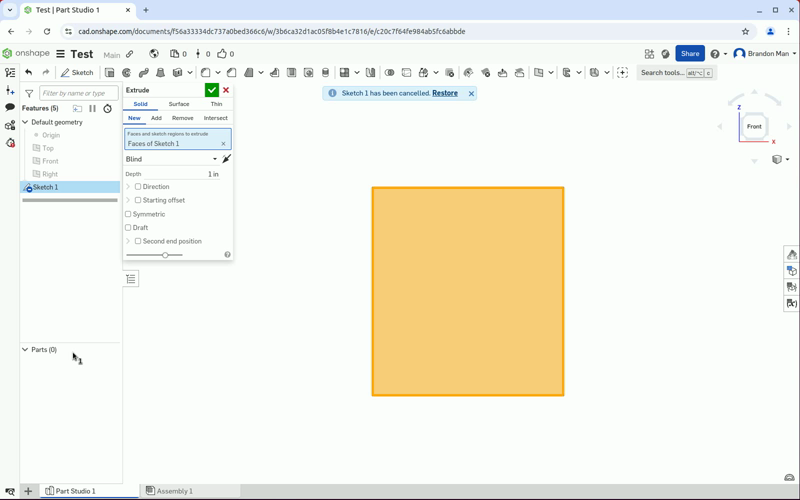
mouse_move(143, 106)
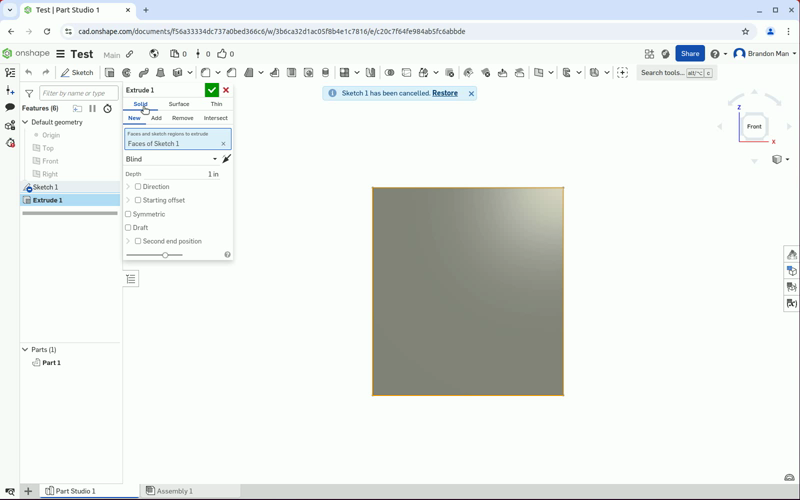
click(143, 106)
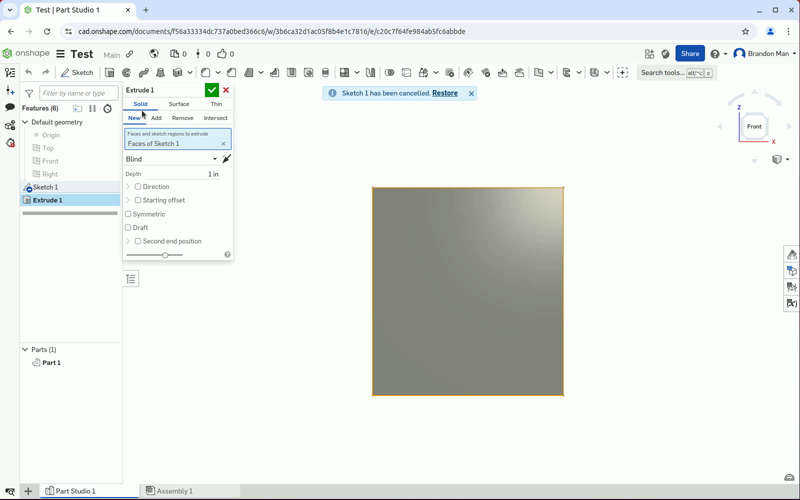
mouse_move(137, 120)
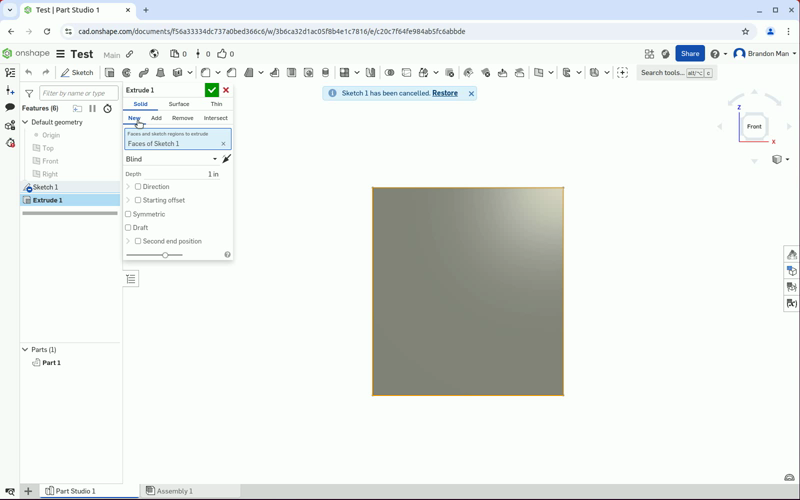
click(137, 120)
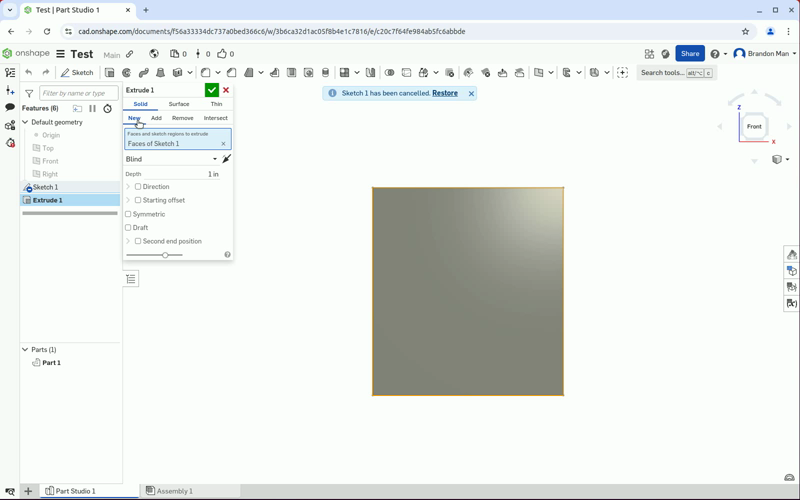
key(tab, 4)
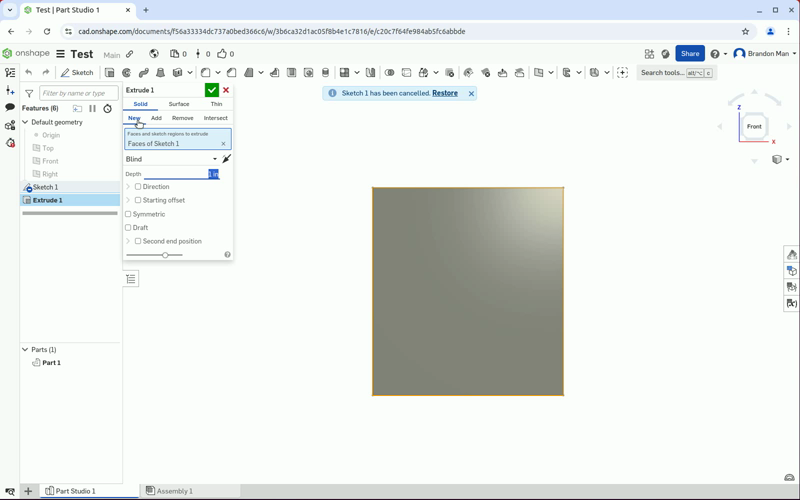
text(16.128)
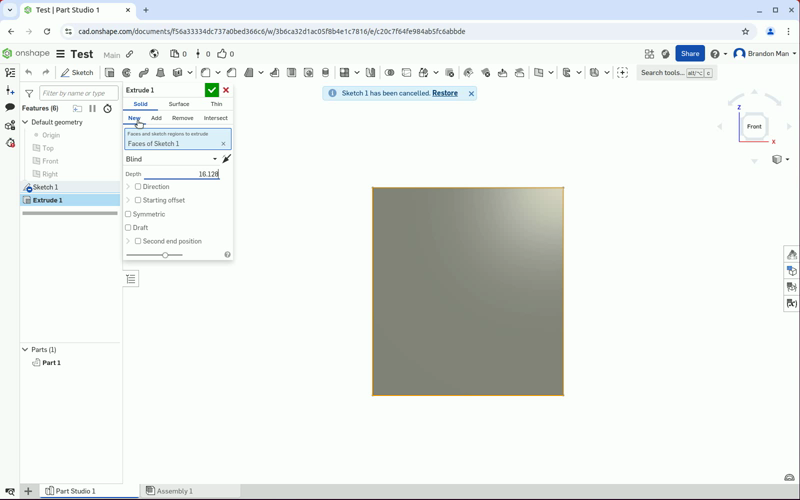
key(enter)
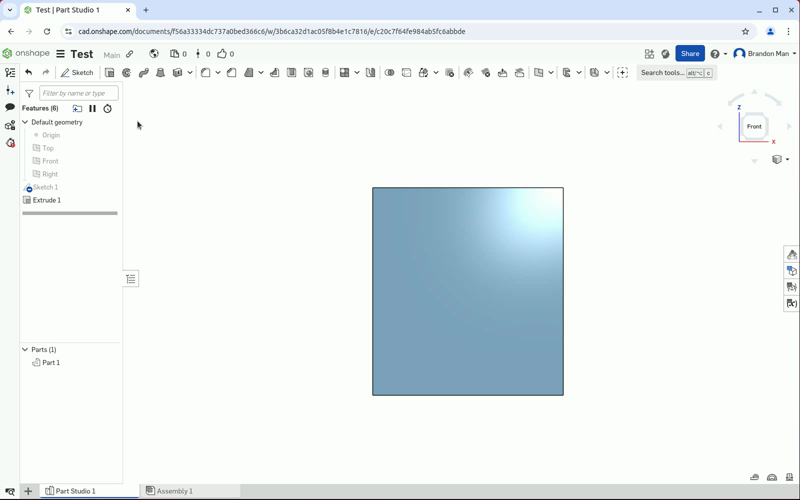
key(shift+h)
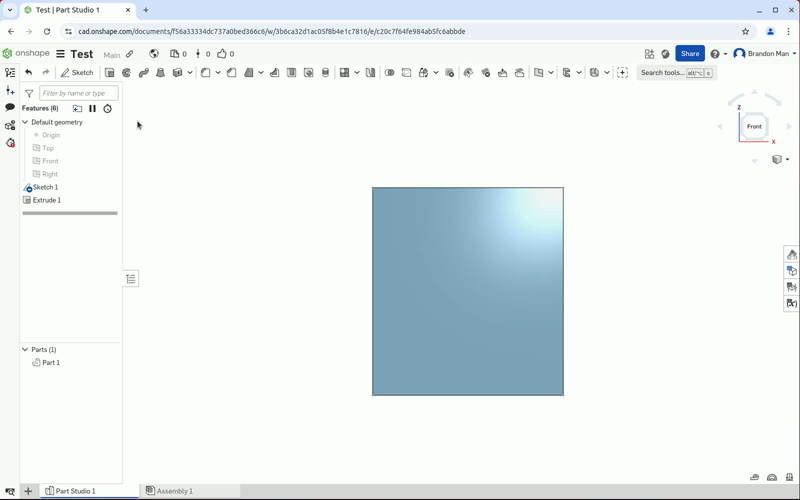
key(shift+h)
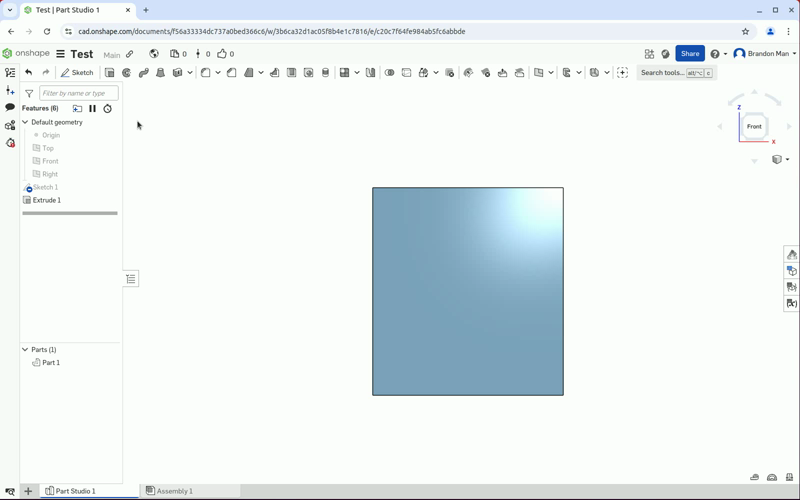
mouse_move(73, 189)
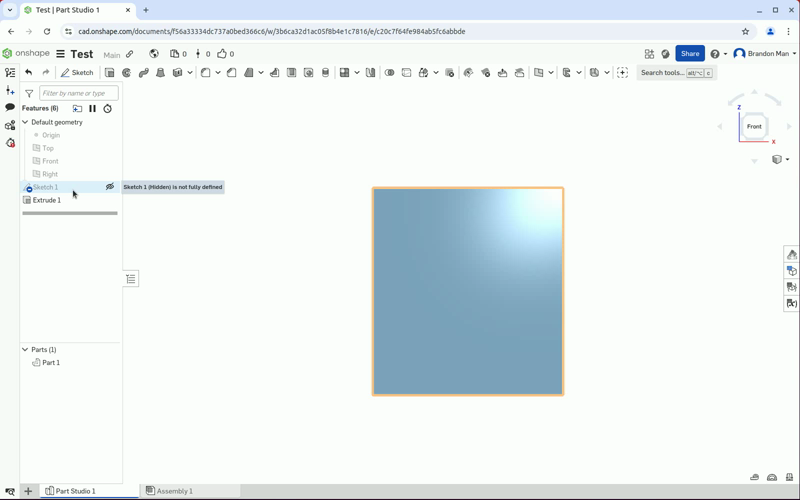
click(73, 189)
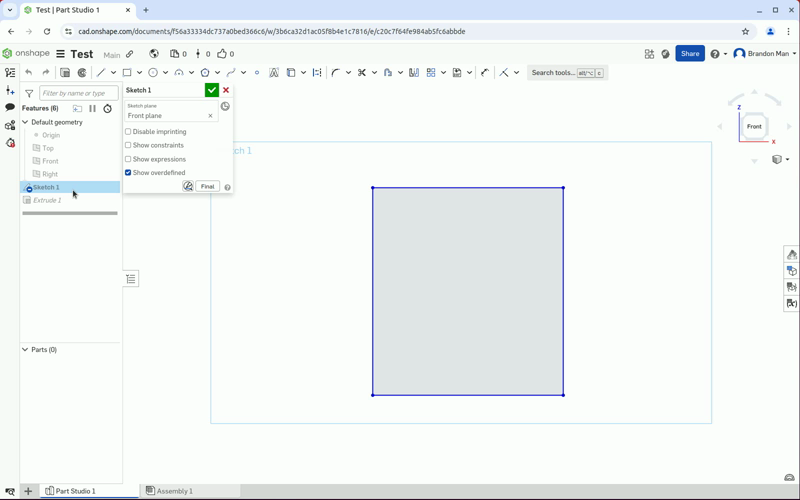
mouse_move(229, 92)
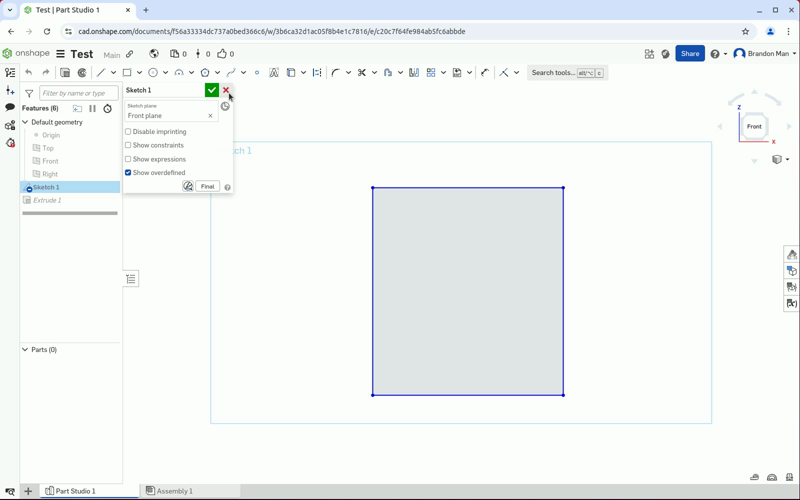
click(229, 92)
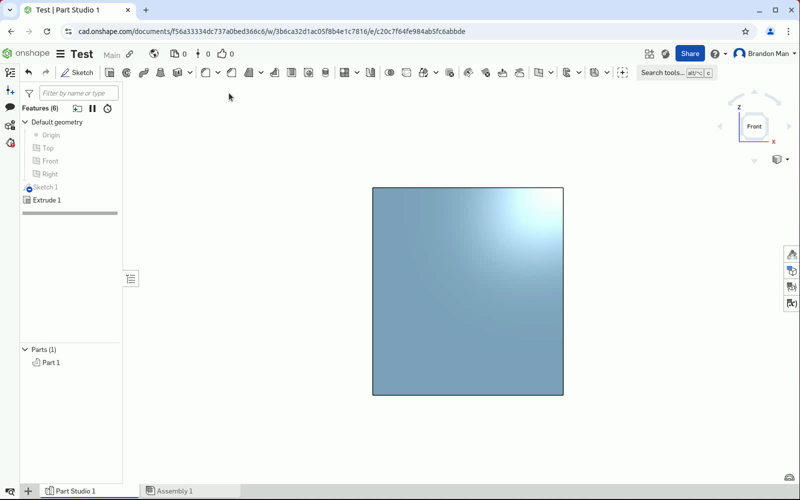
mouse_move(541, 75)
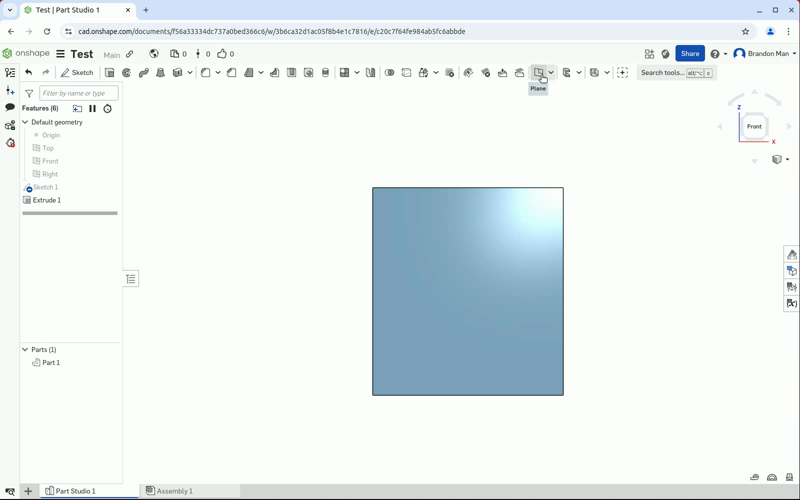
click(541, 75)
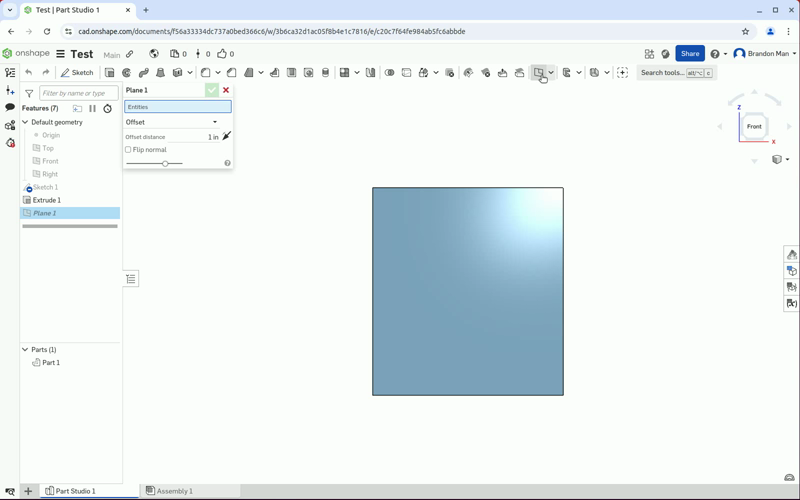
mouse_move(73, 163)
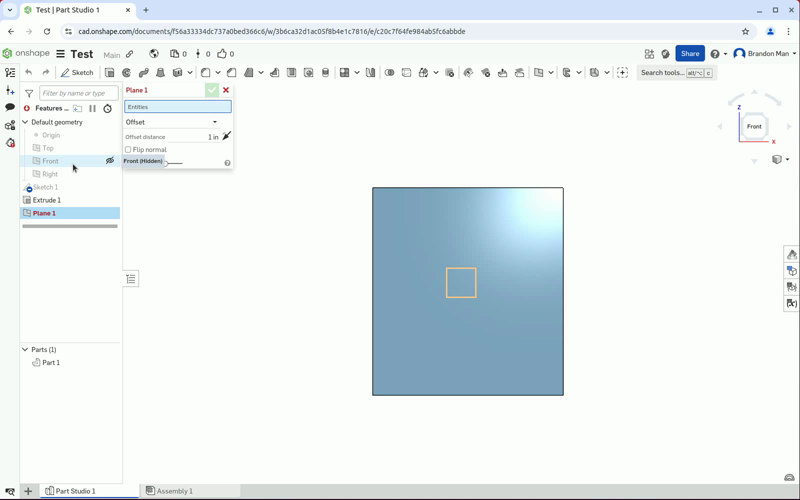
click(73, 163)
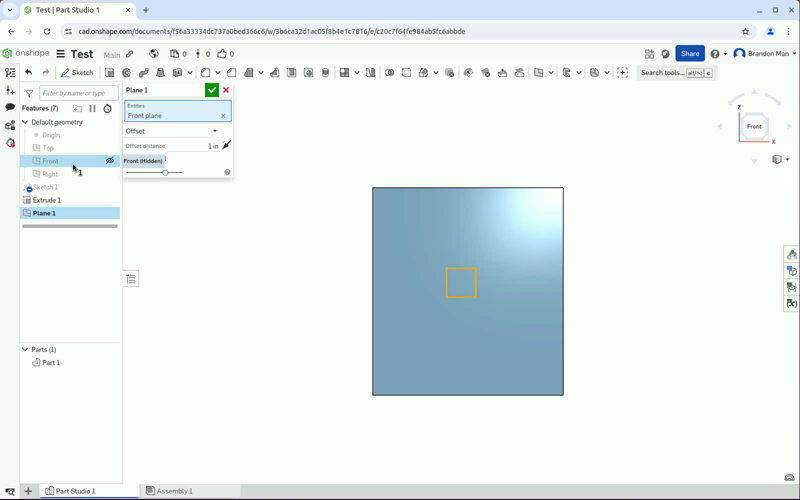
key(tab, 2)
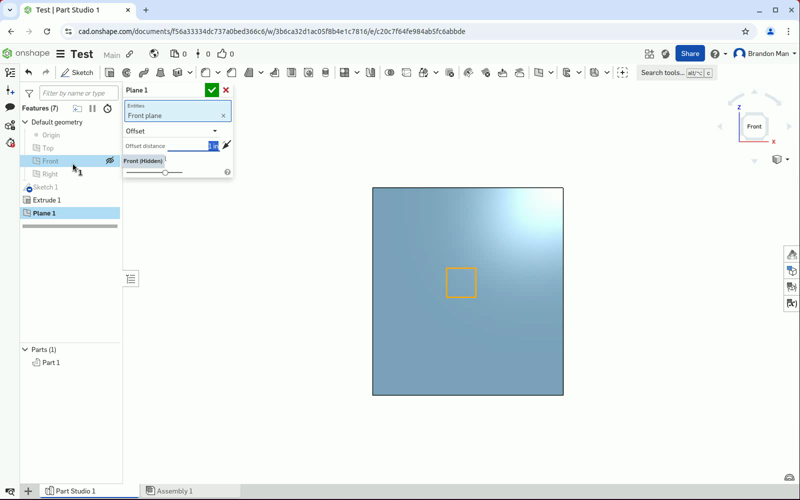
text(16.114)
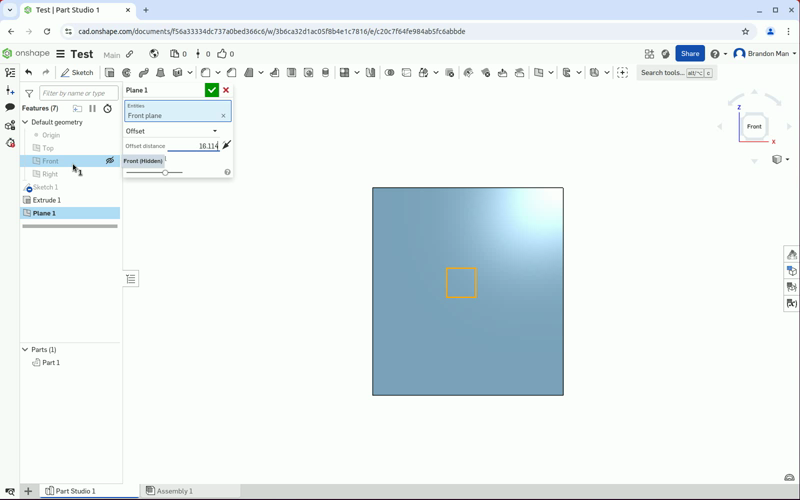
key(enter, 2)
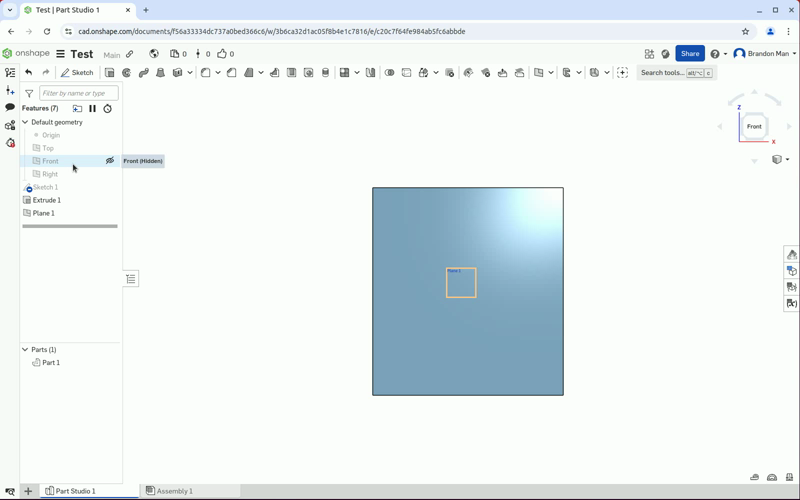
key(shift+s)
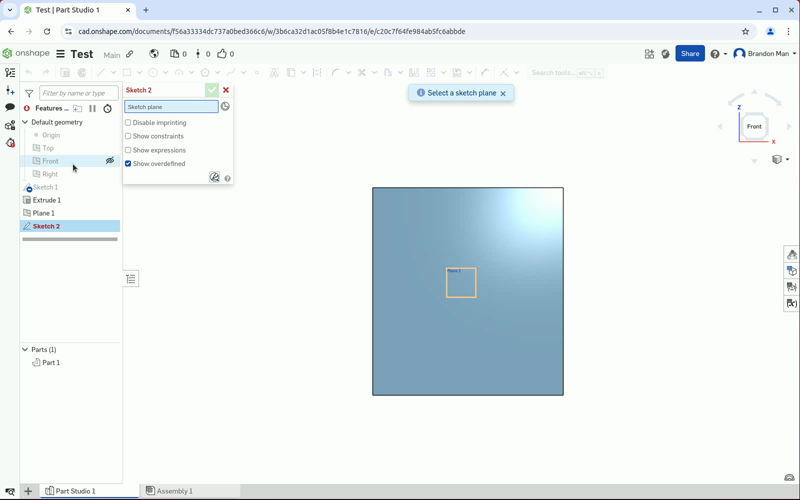
mouse_move(73, 215)
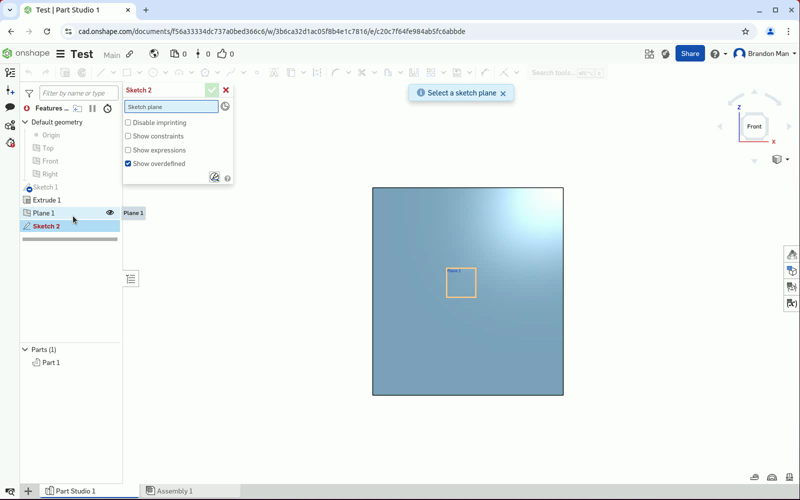
click(73, 215)
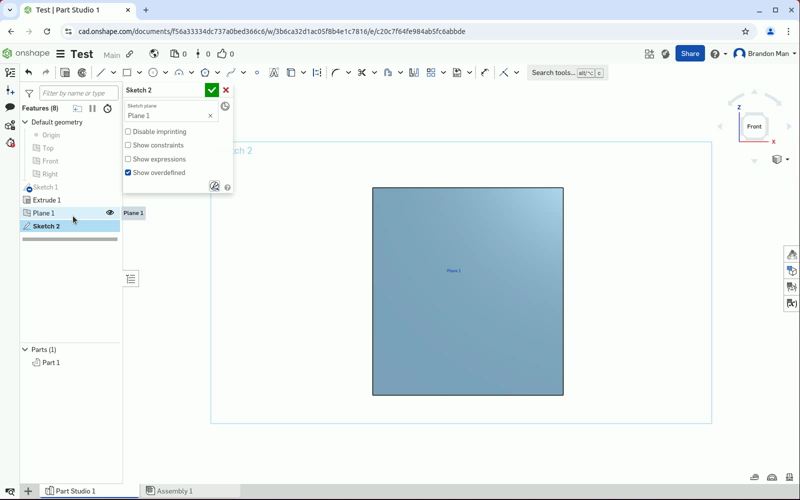
mouse_move(73, 352)
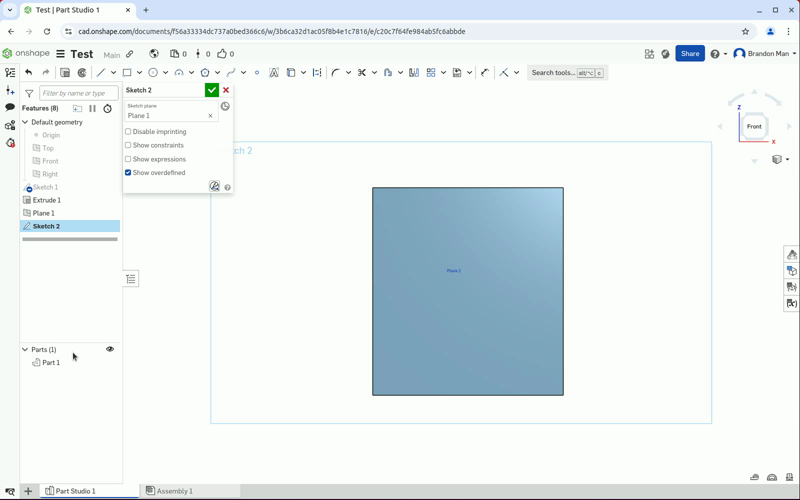
key(y)
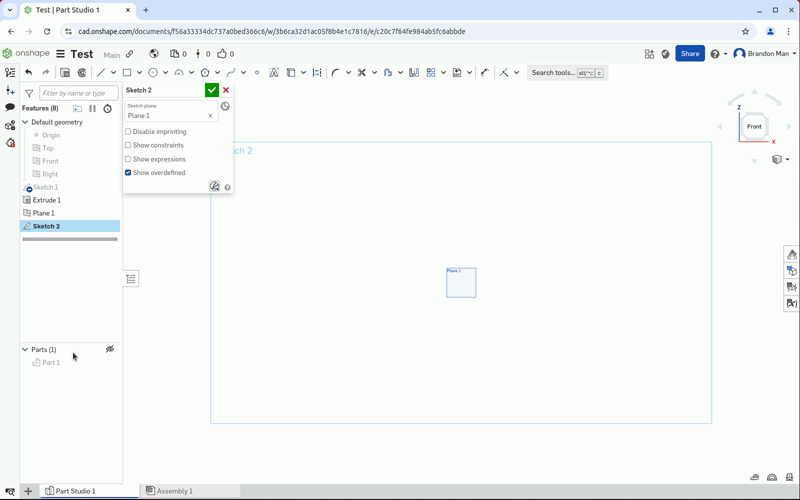
key(c)
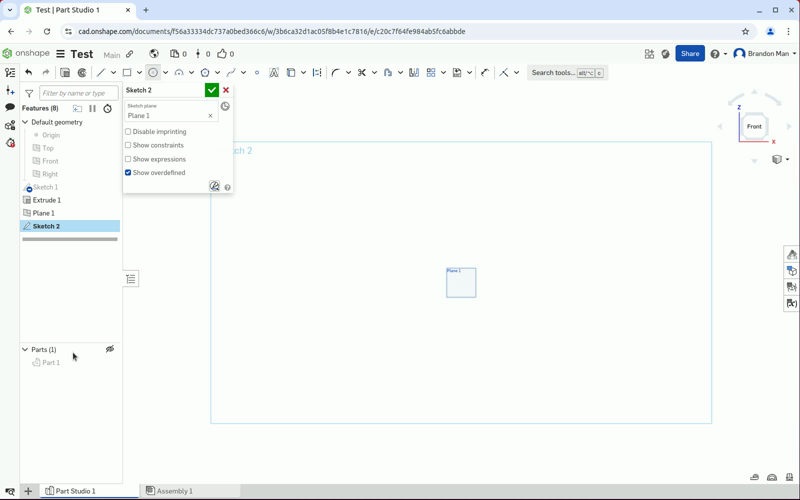
key_down(shift)
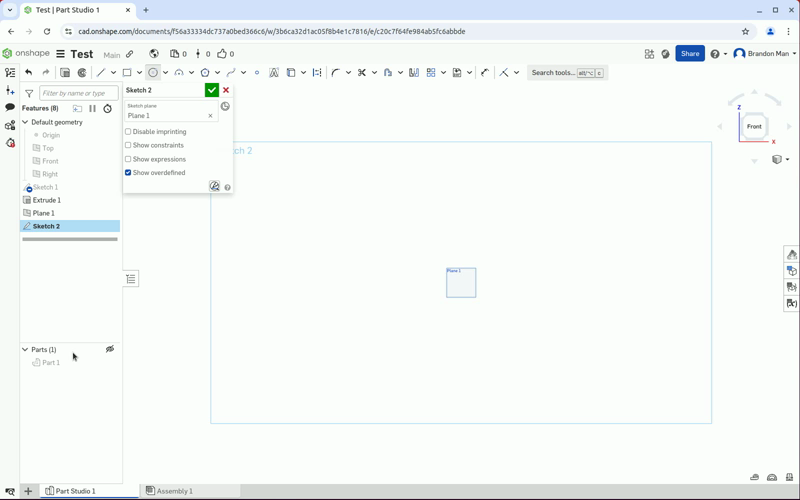
mouse_move(468, 292)
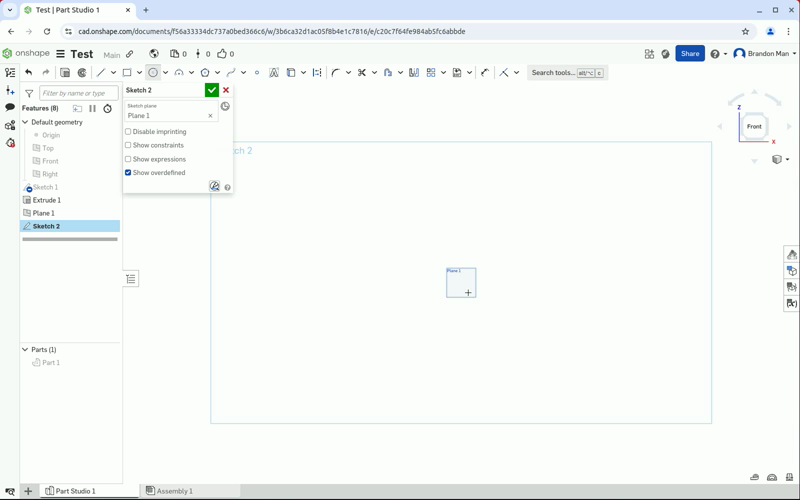
click(468, 292)
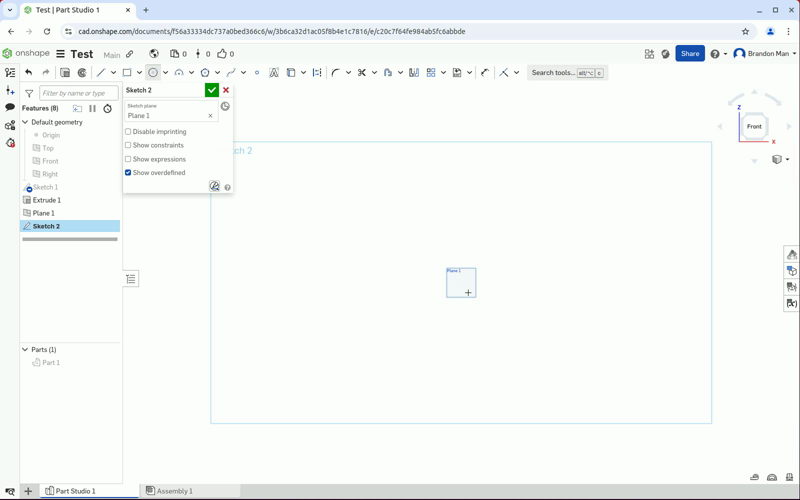
key_up(shift)
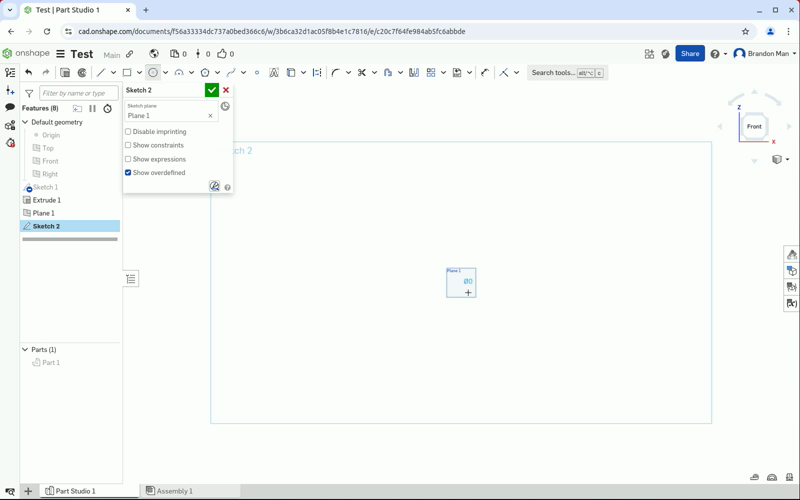
mouse_move(541, 292)
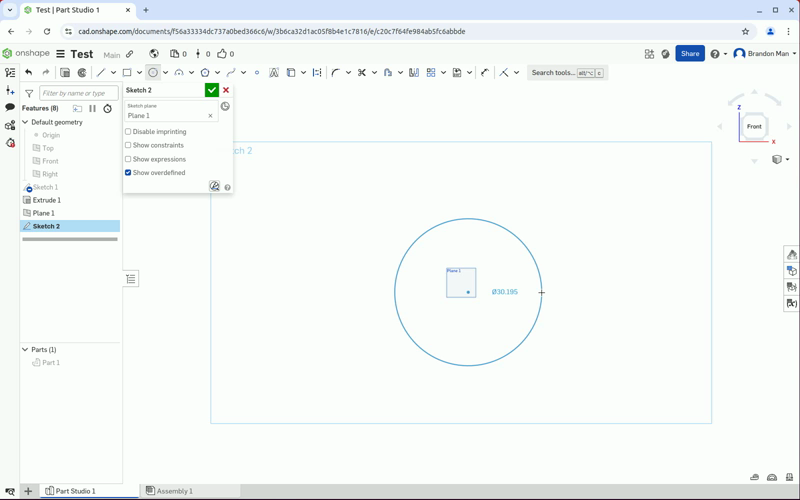
click(541, 292)
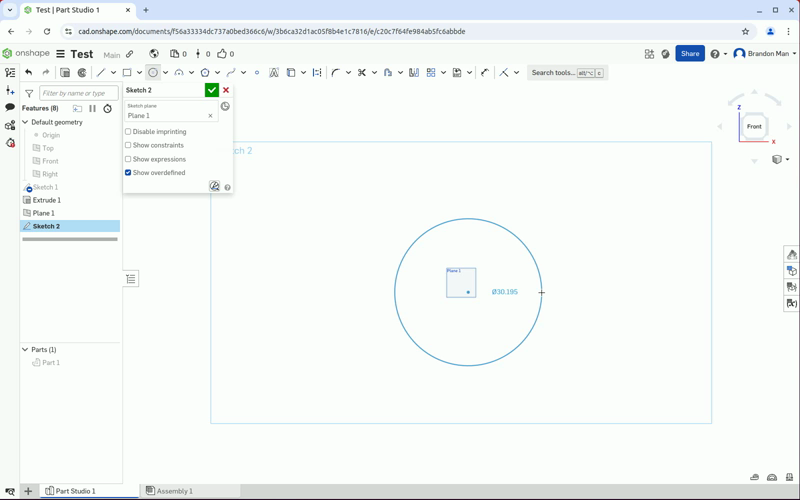
key(esc)
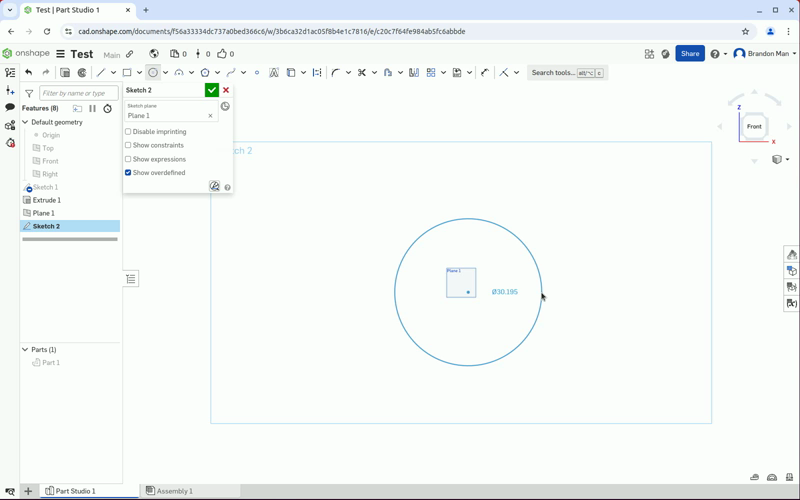
mouse_move(413, 307)
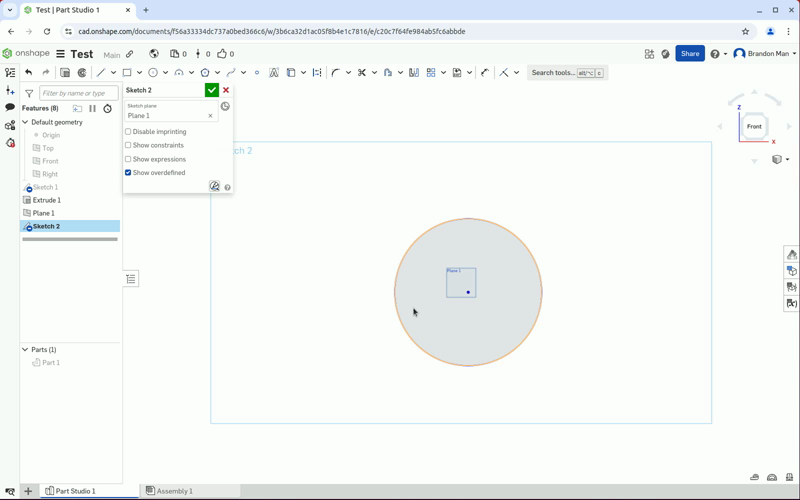
click(413, 307)
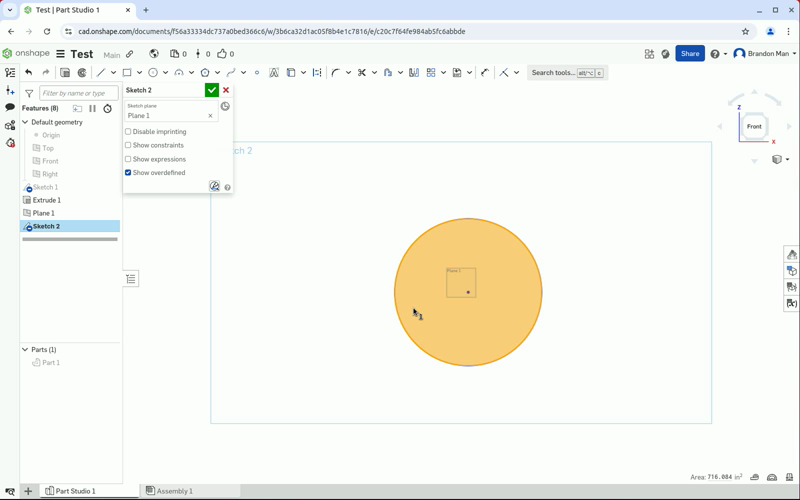
mouse_move(73, 352)
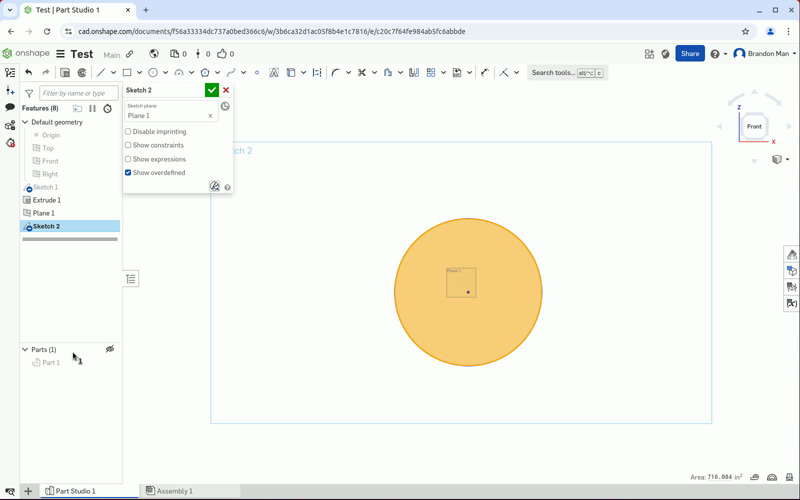
key(shift+y)
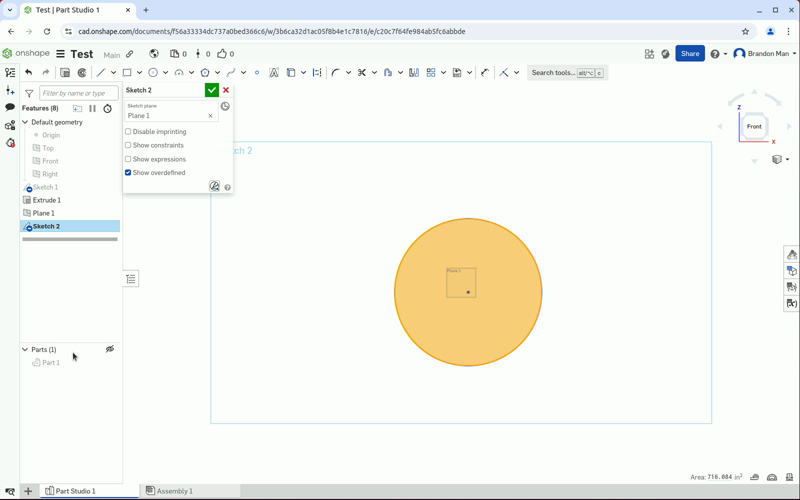
key(shift+e)
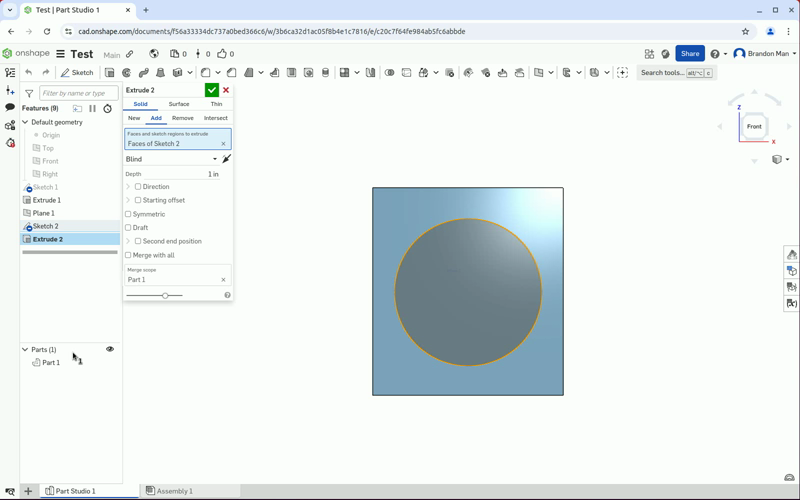
mouse_move(143, 106)
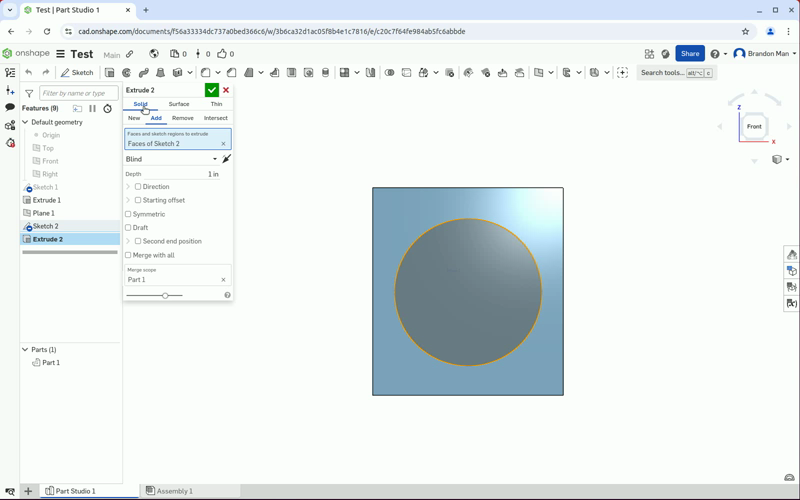
click(143, 106)
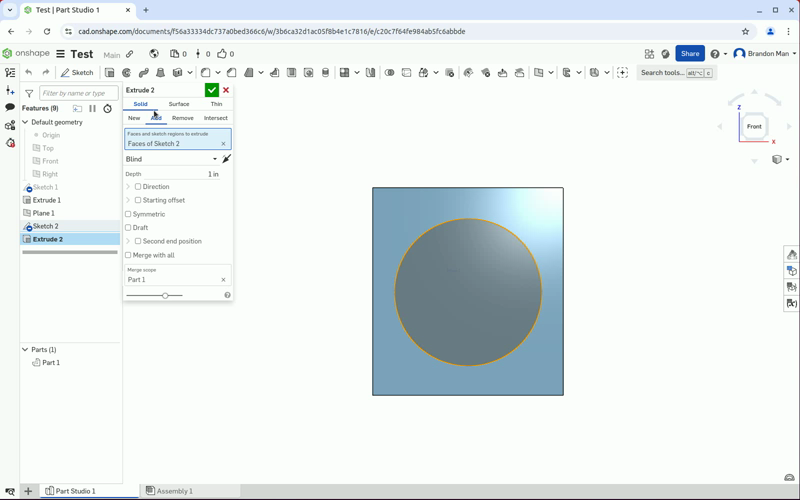
mouse_move(186, 120)
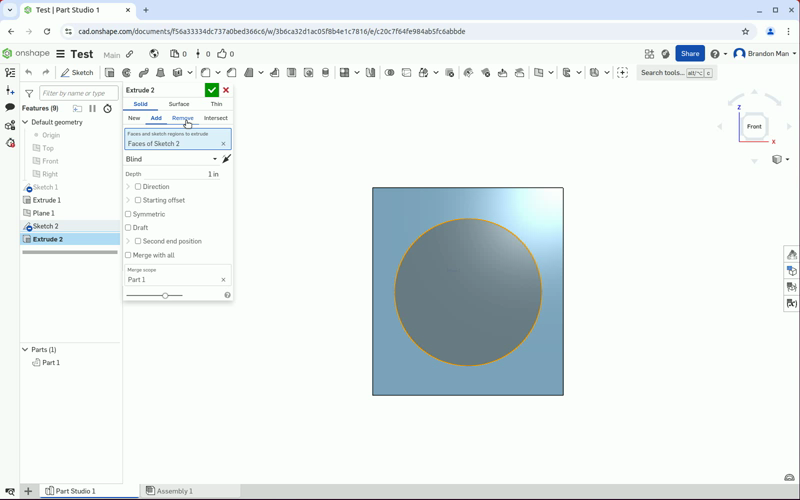
click(186, 120)
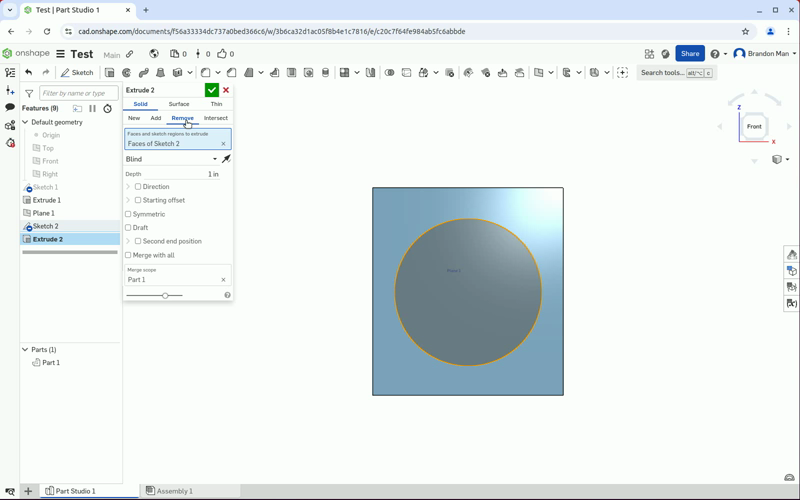
key(tab, 4)
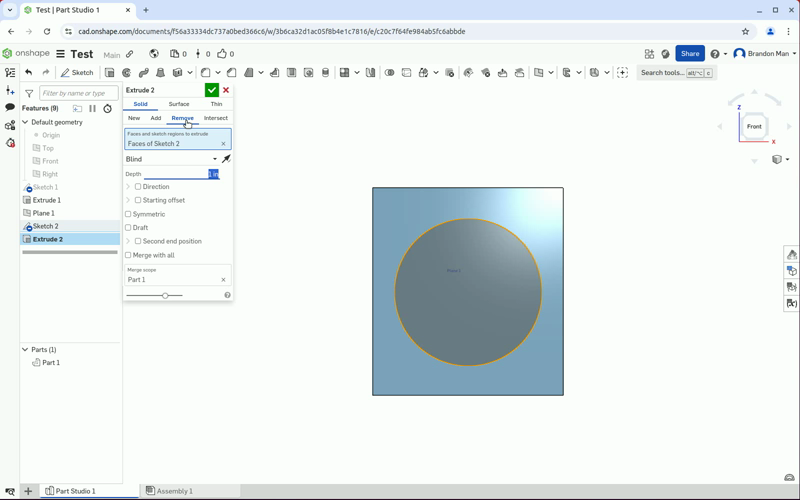
text(16.128)
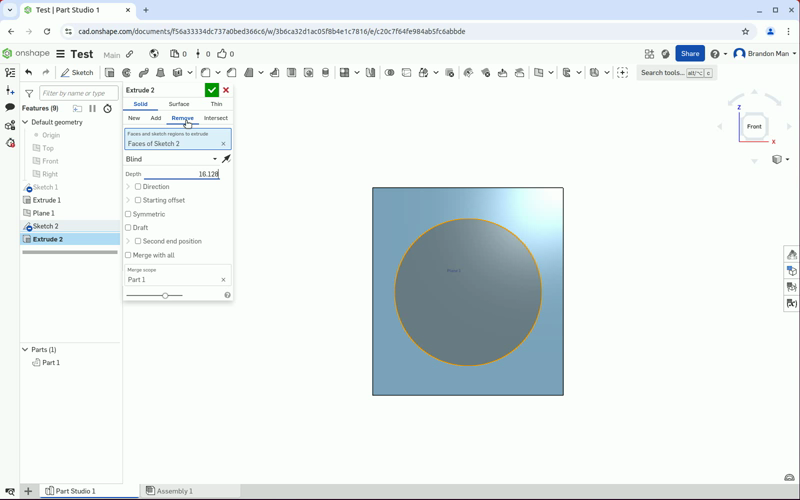
key(tab, 6)
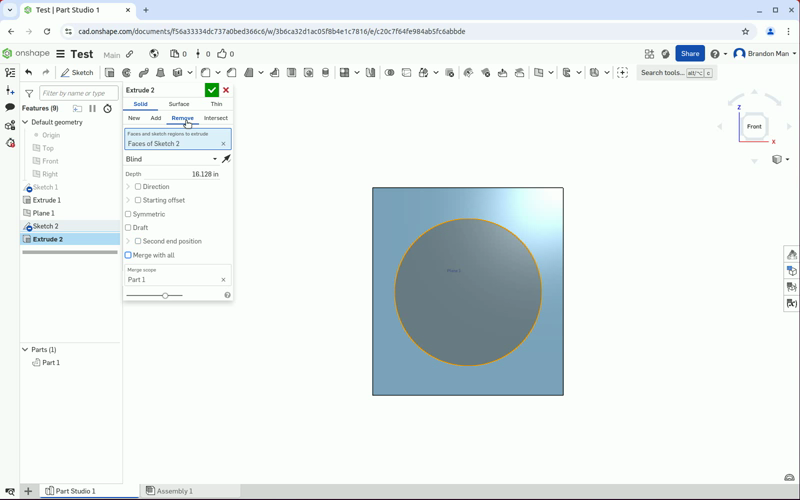
key(space)
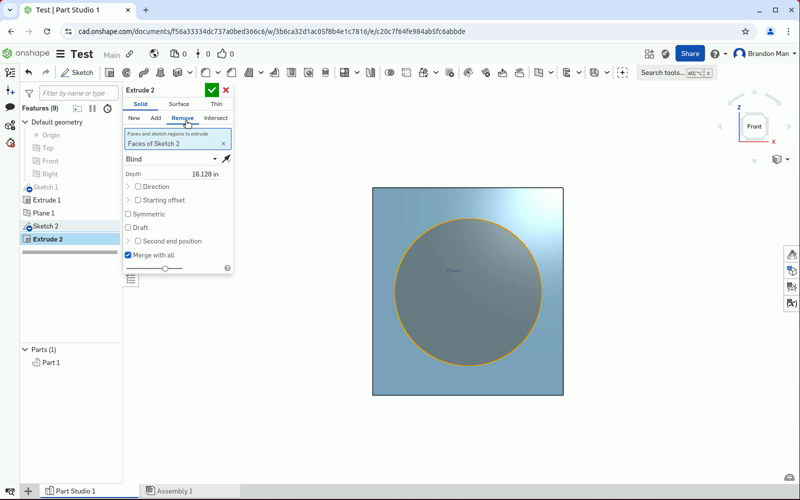
key(enter)
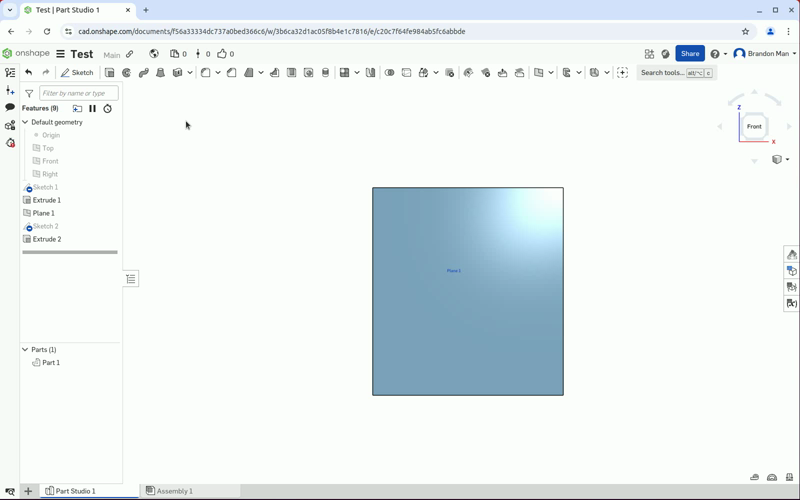
key(shift+h)
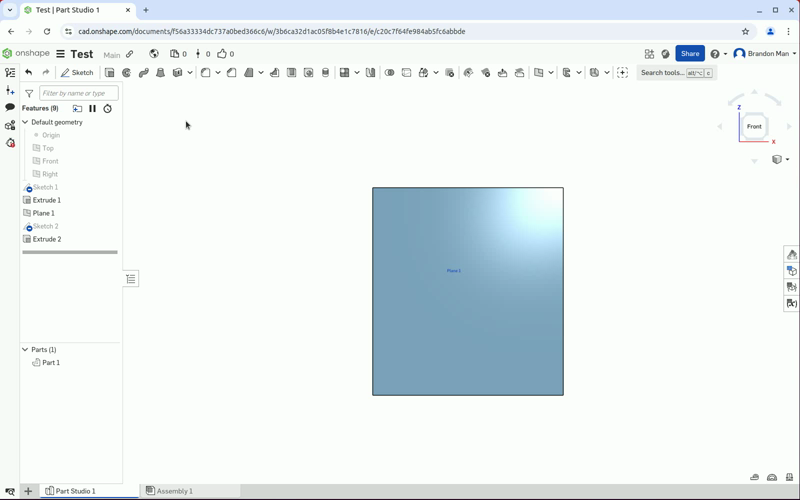
key(shift+h)
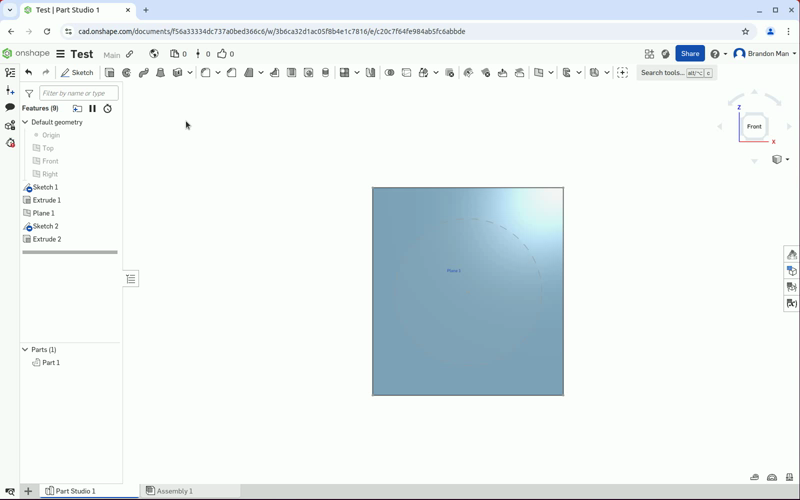
key(shift+7)
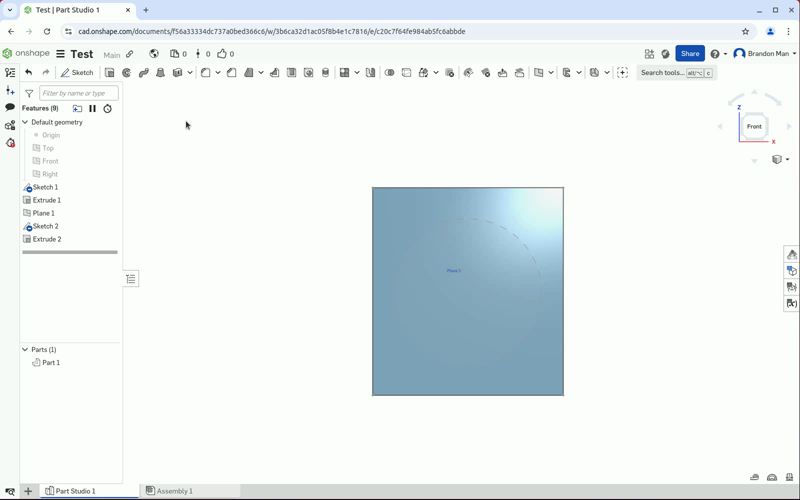
key(left, 2)
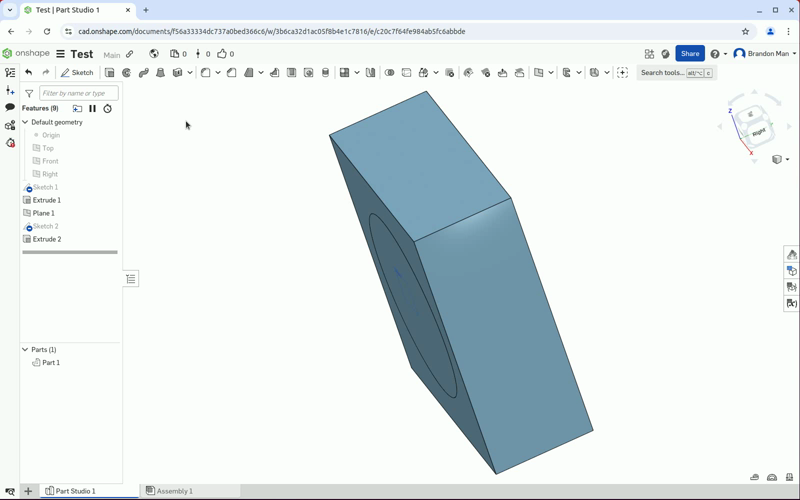
key(down, 2)
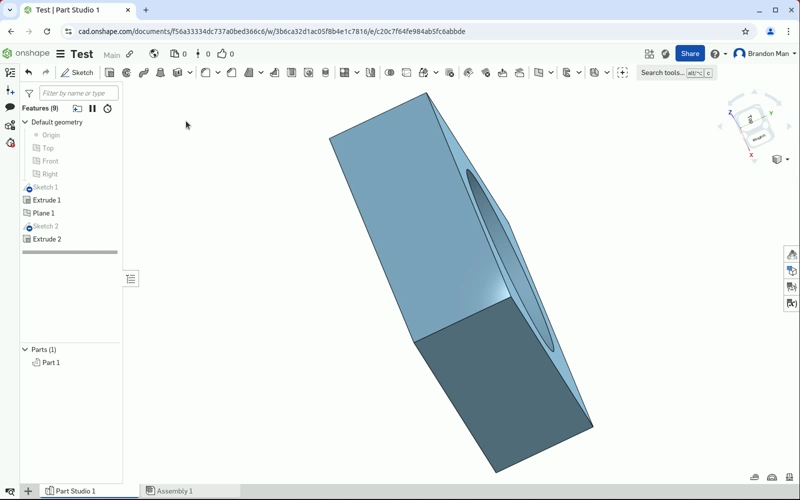
key(up, 2)
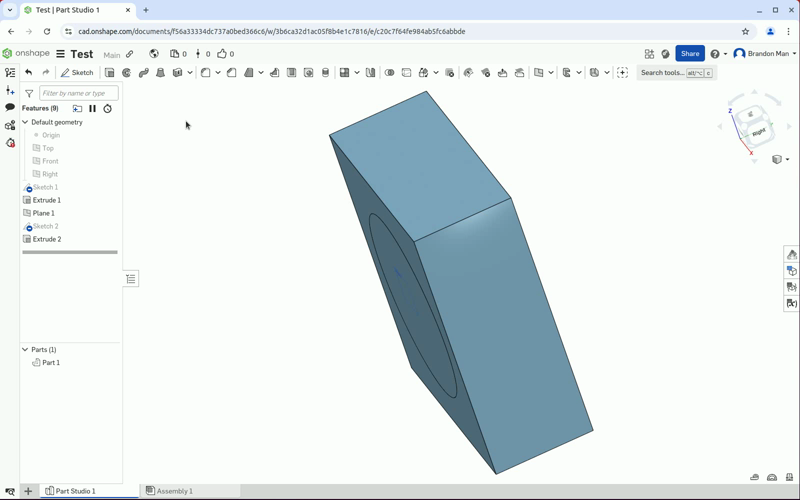
key(right, 2)
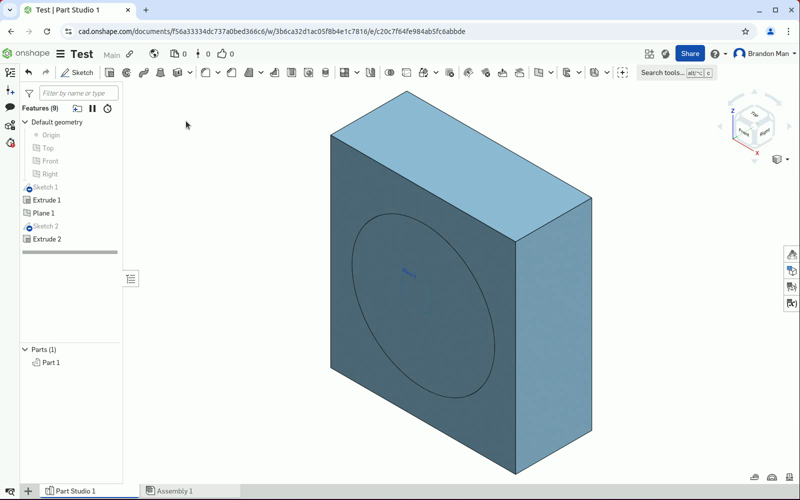
mouse_move(73, 189)
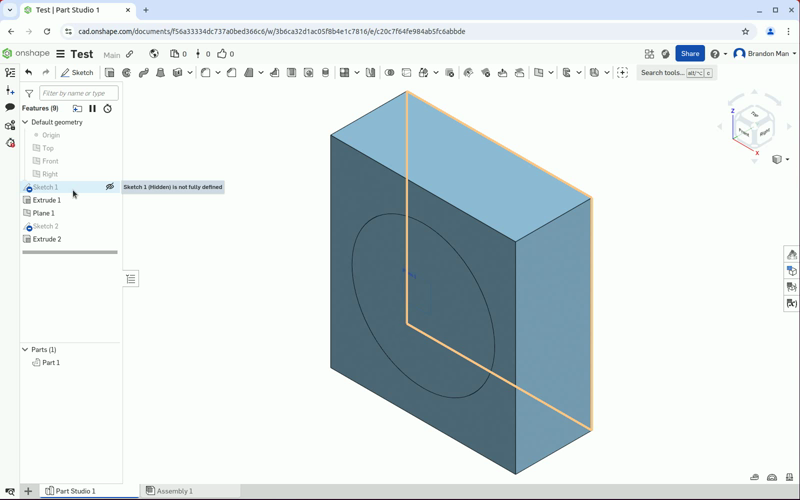
click(73, 189)